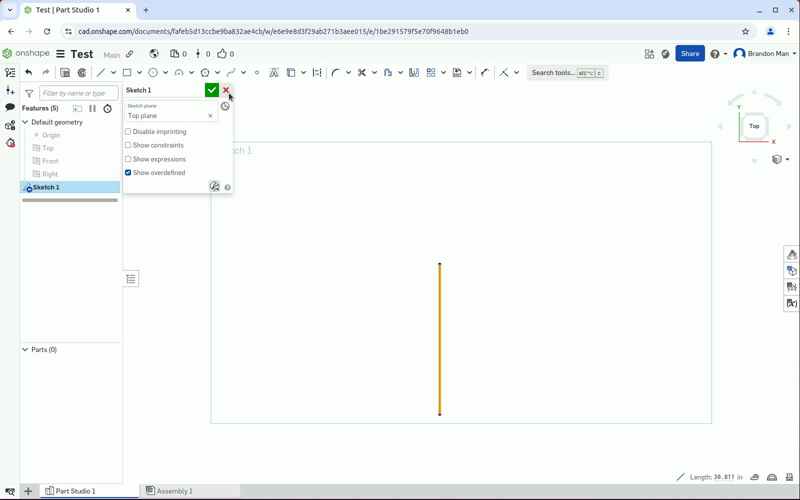
key(shift+h)
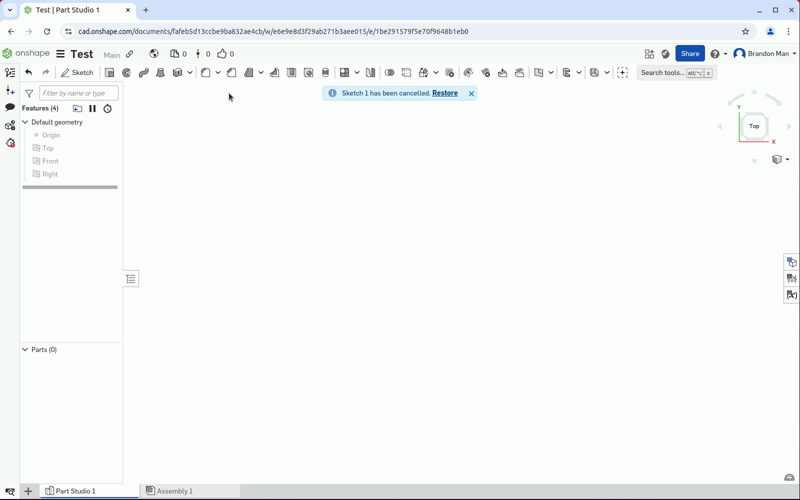
mouse_move(73, 352)
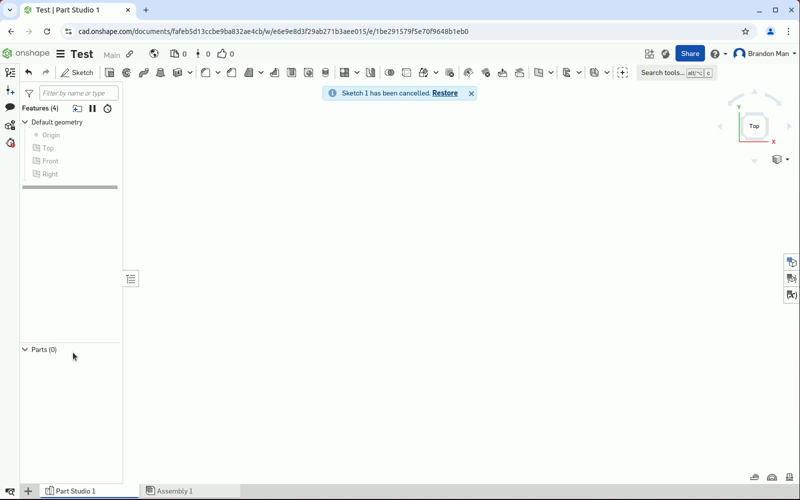
key(y)
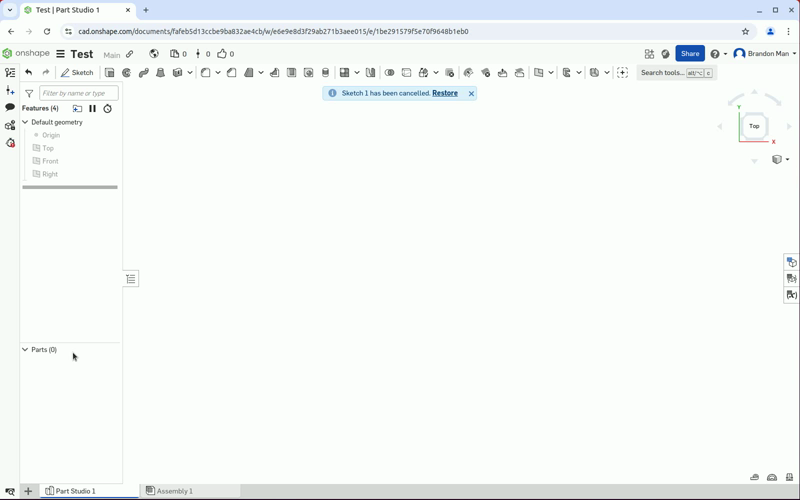
key(shift+p)
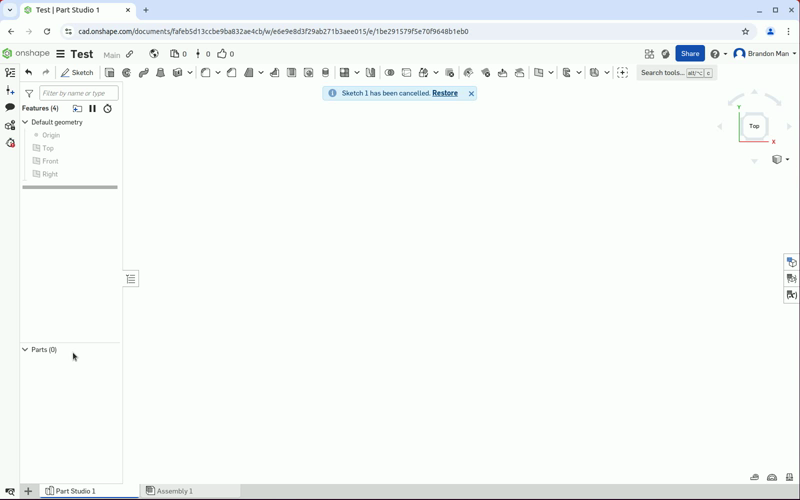
key(space)
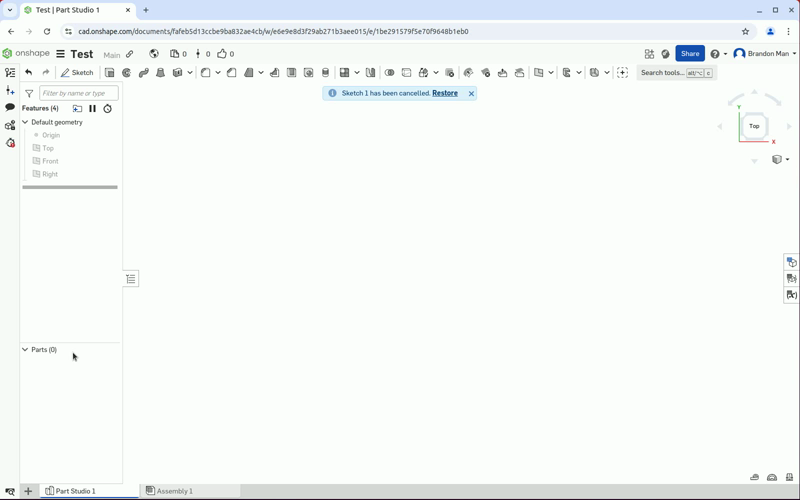
key_down(shift)
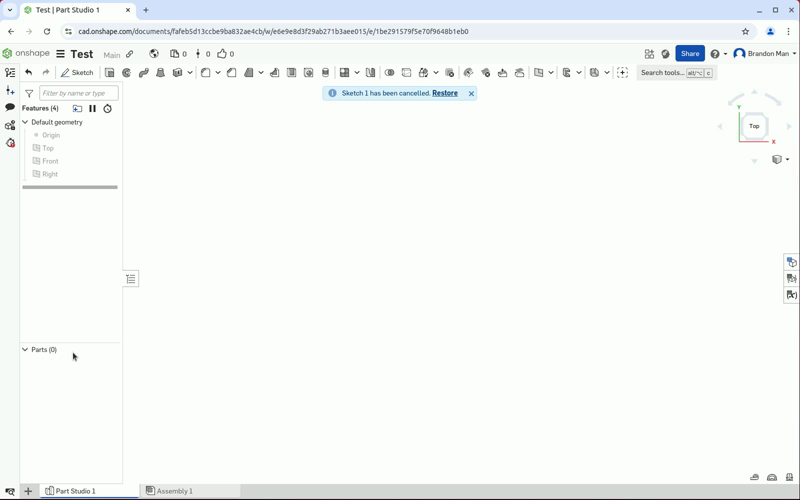
key(up)
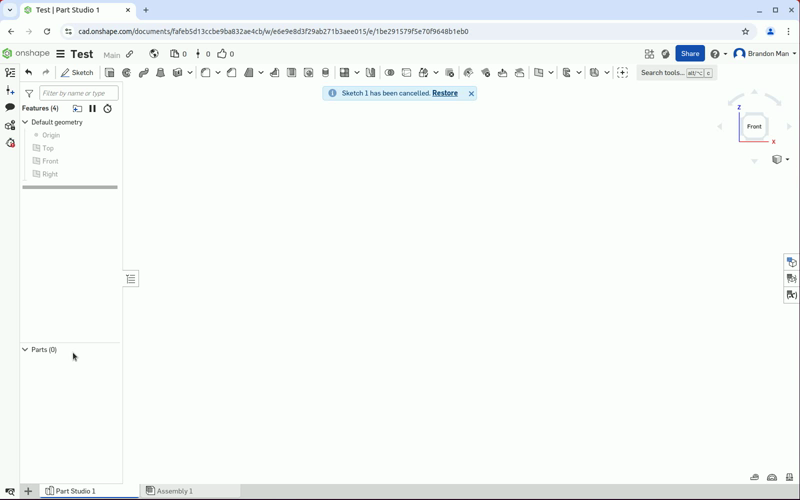
key_up(shift)
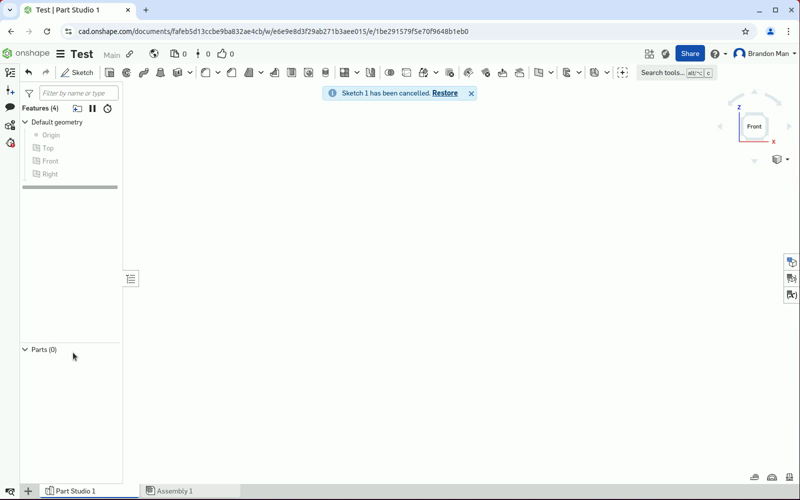
mouse_move(73, 352)
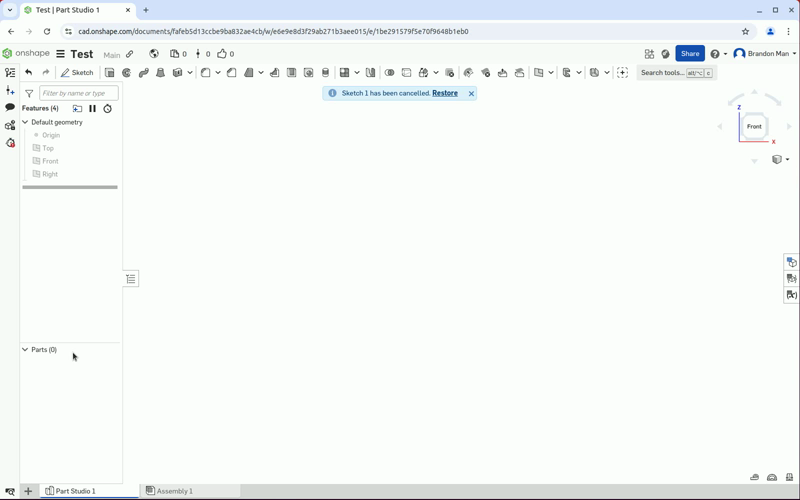
key(shift+y)
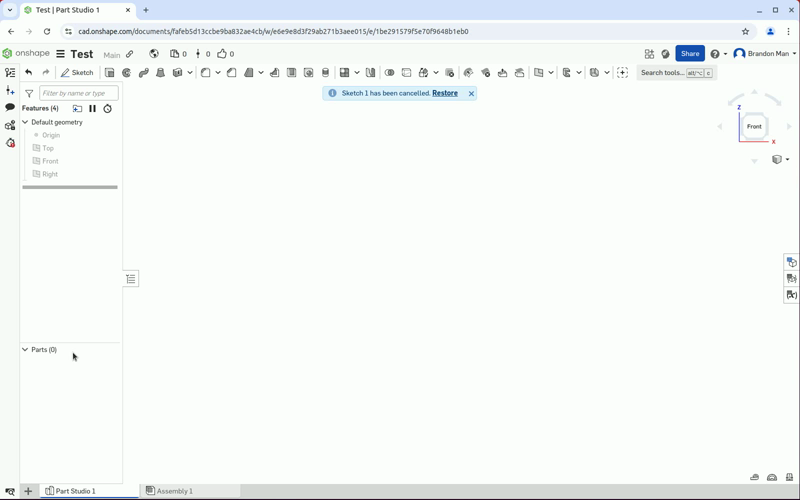
key(shift+s)
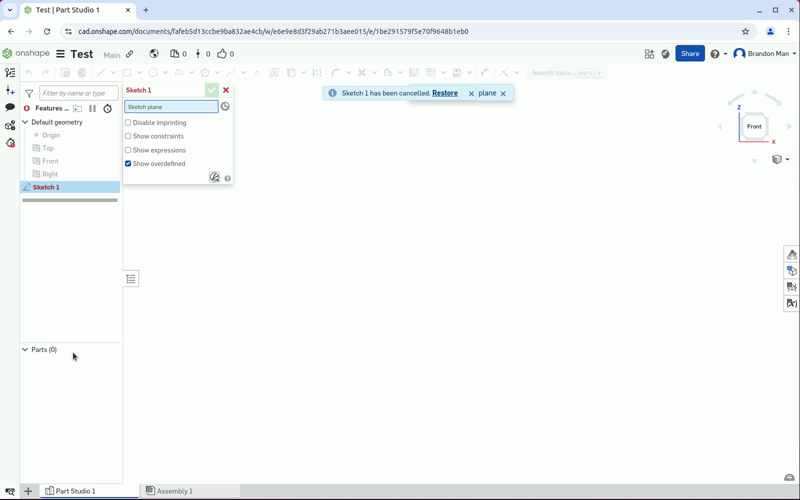
mouse_move(73, 163)
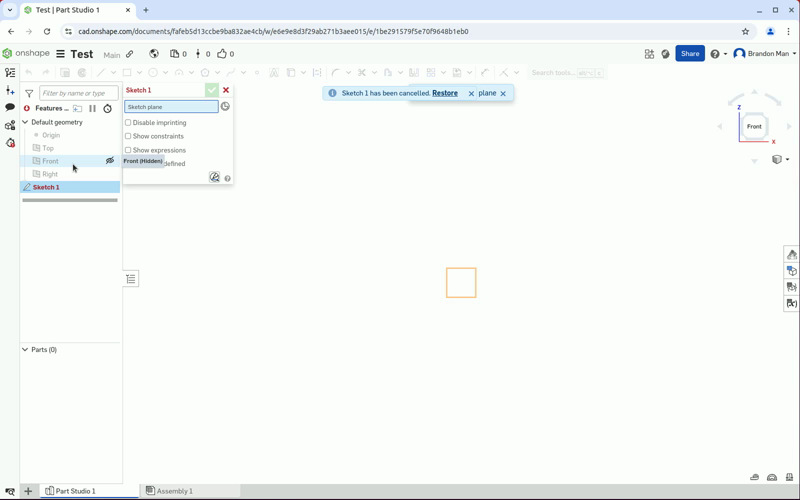
click(73, 163)
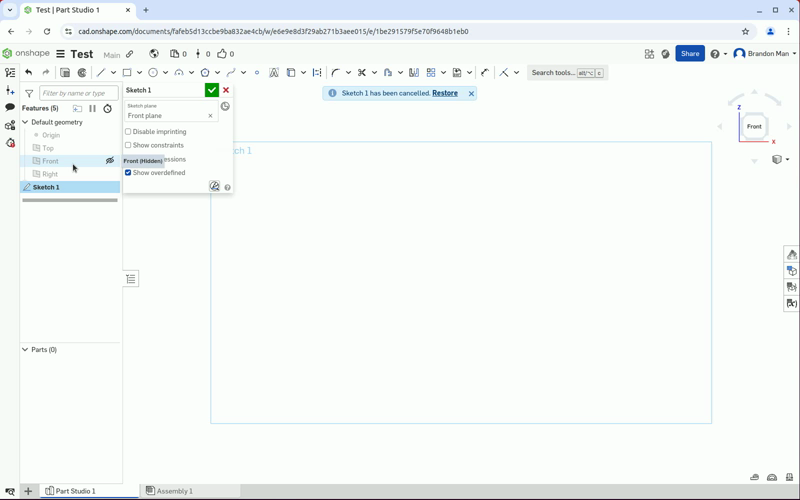
mouse_move(73, 352)
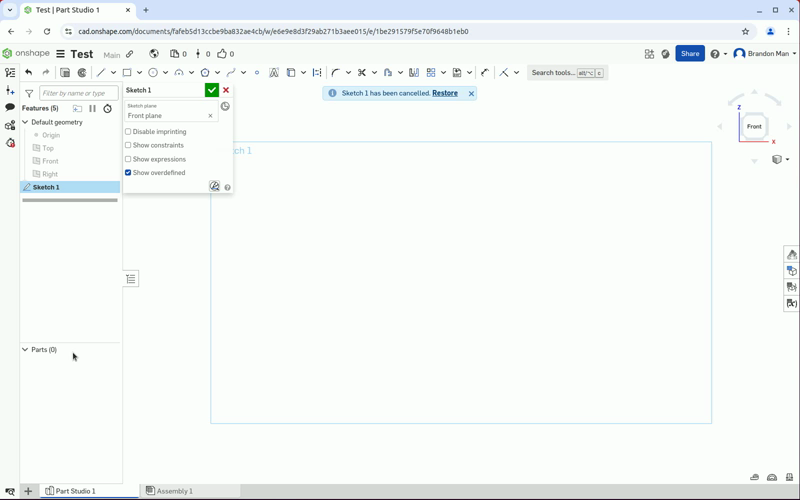
key(y)
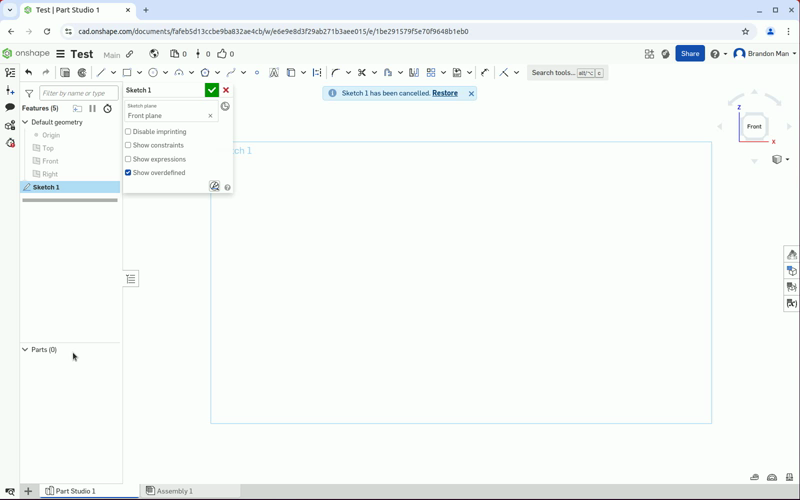
key(c)
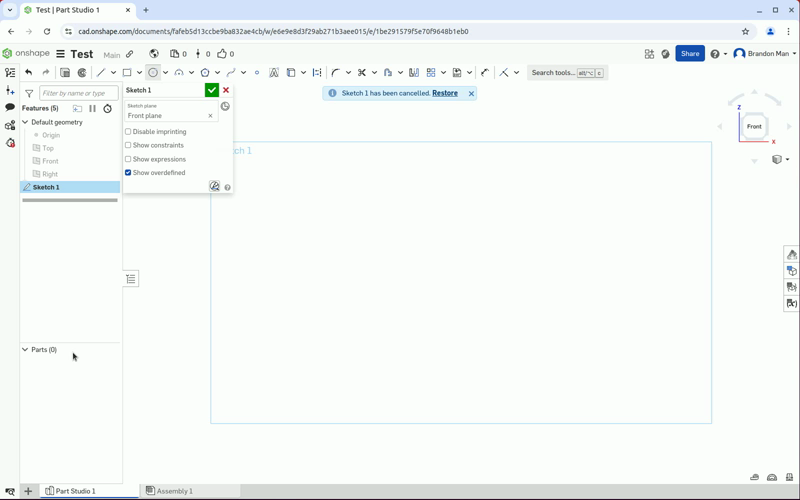
key_down(shift)
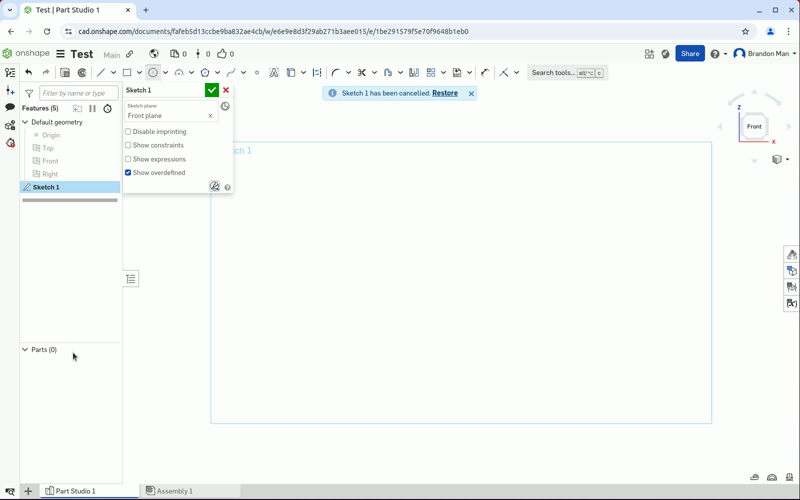
mouse_move(464, 284)
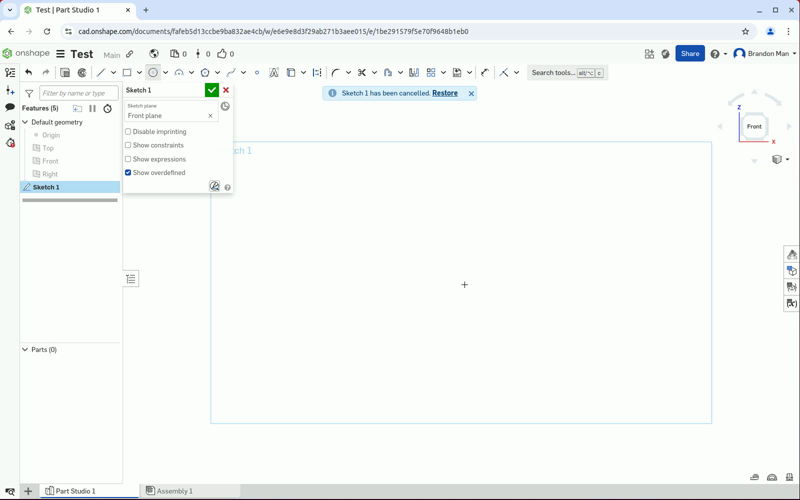
click(464, 284)
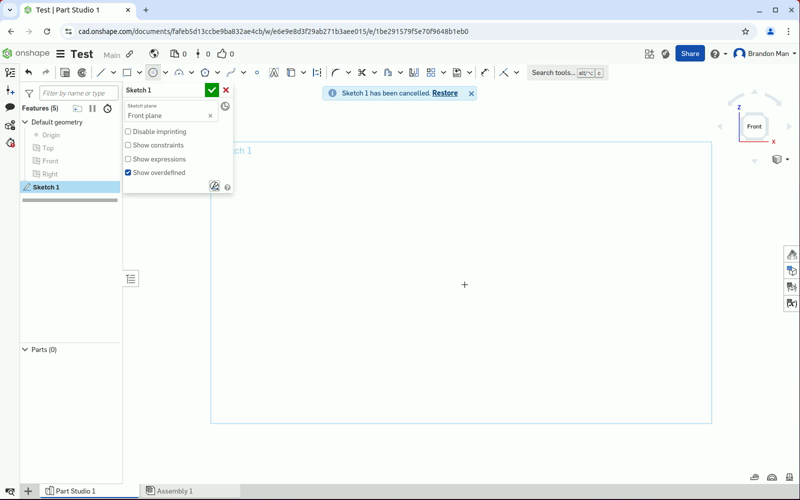
key_up(shift)
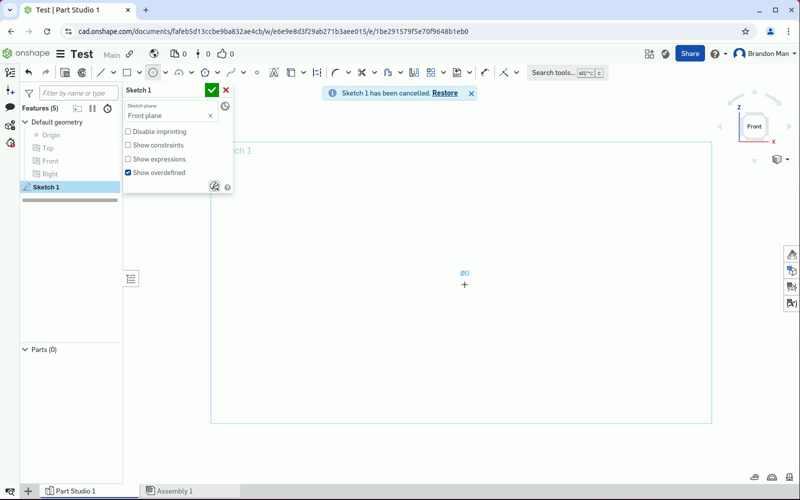
mouse_move(574, 284)
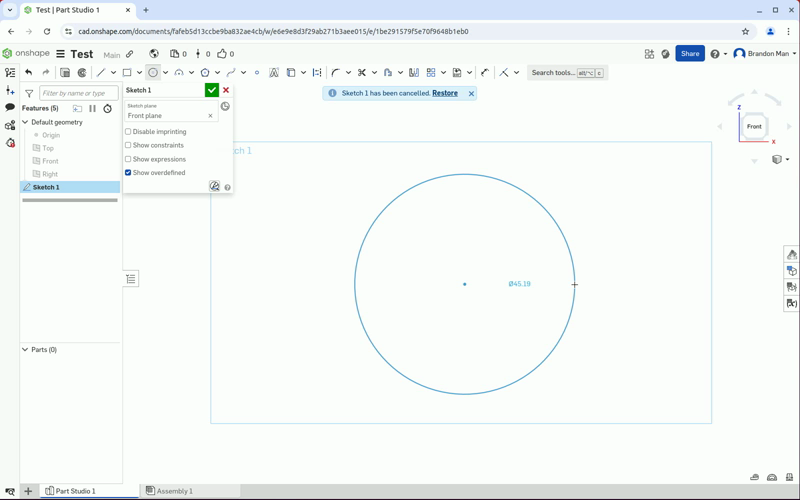
click(574, 284)
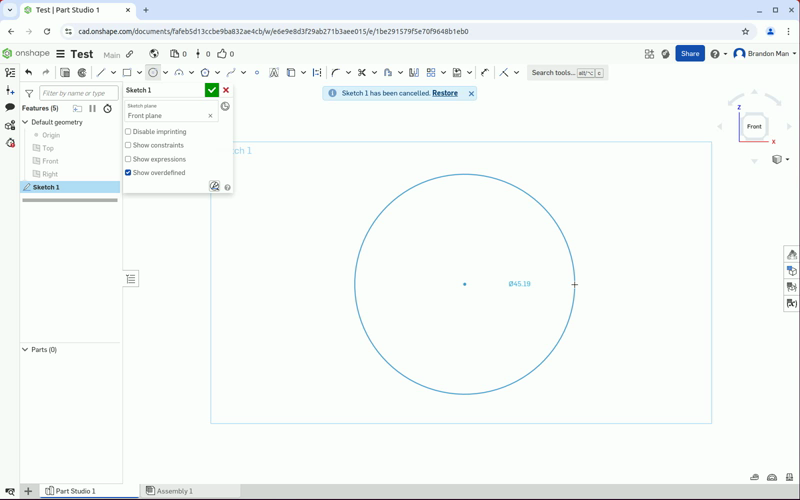
key(esc)
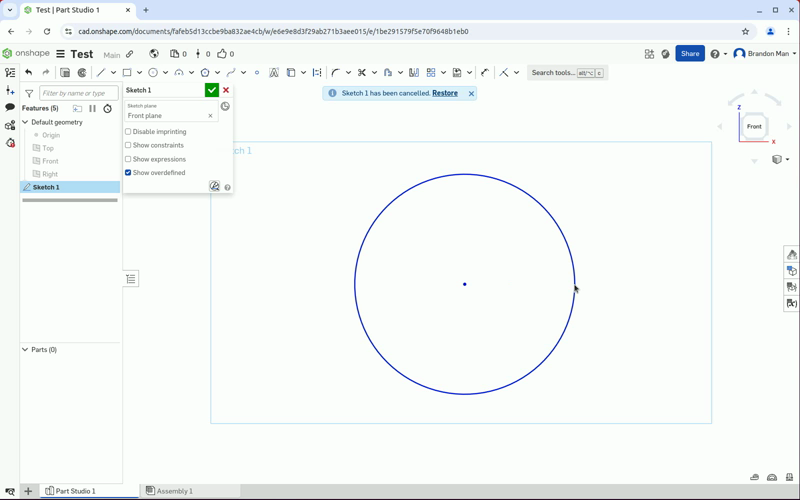
key(c)
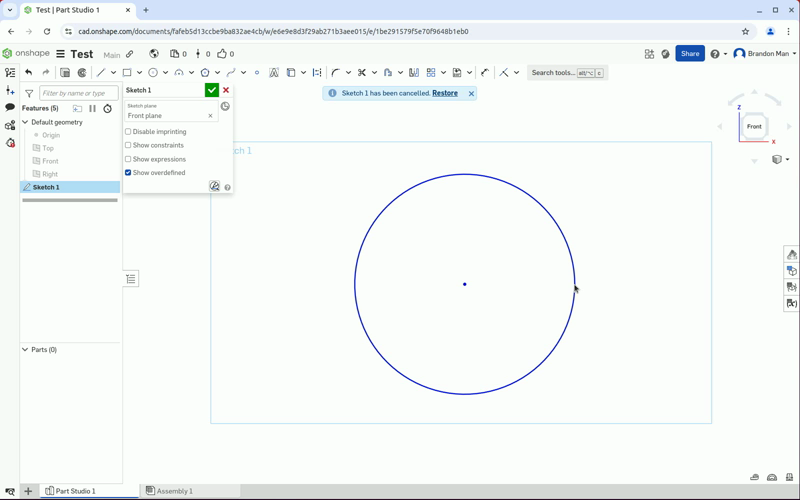
key_down(shift)
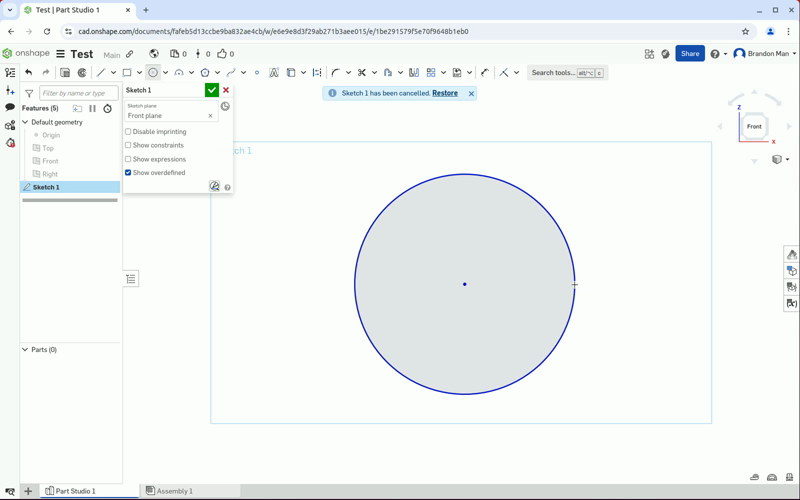
mouse_move(464, 284)
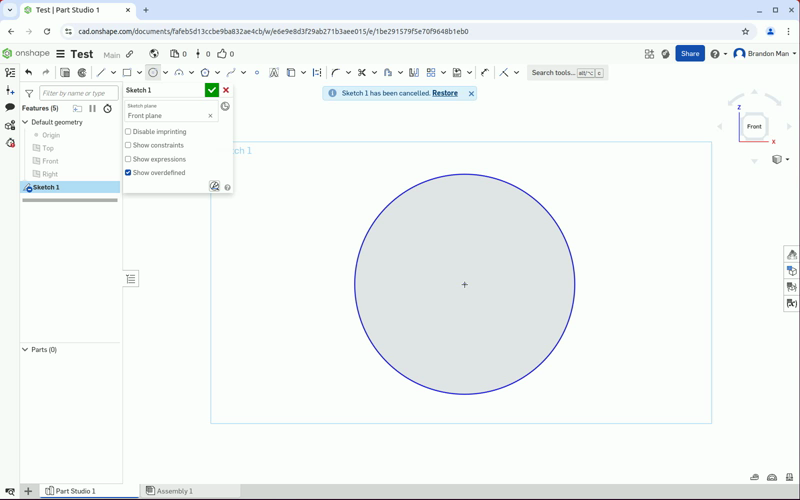
click(464, 284)
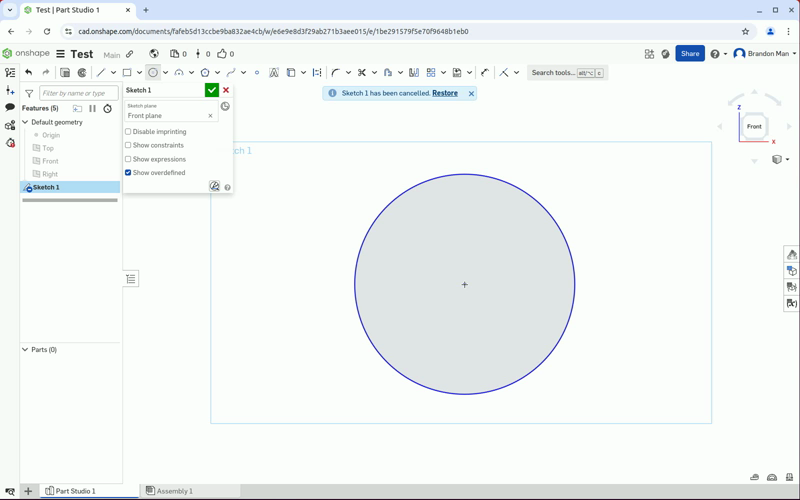
key_up(shift)
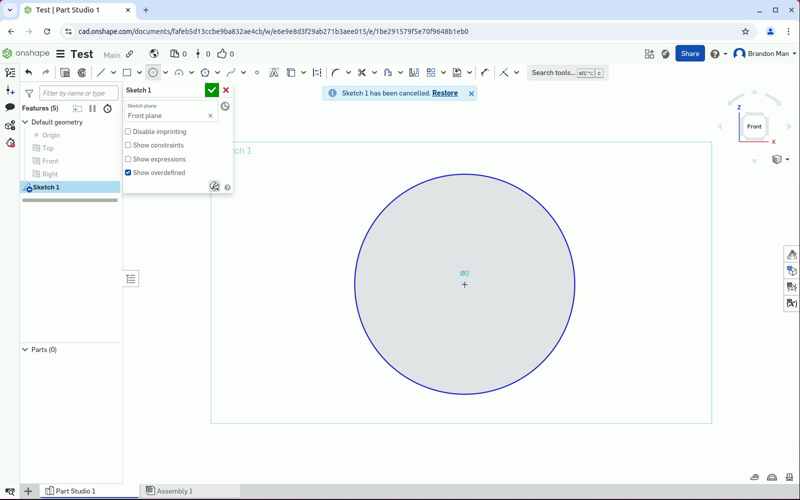
mouse_move(551, 284)
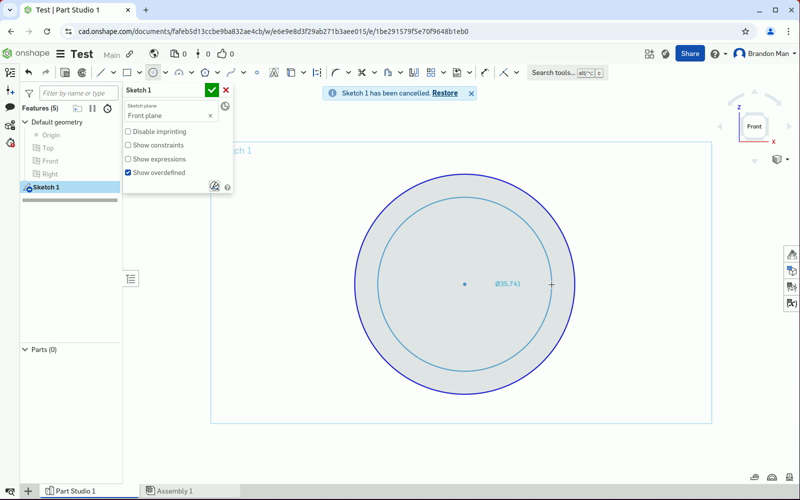
click(551, 284)
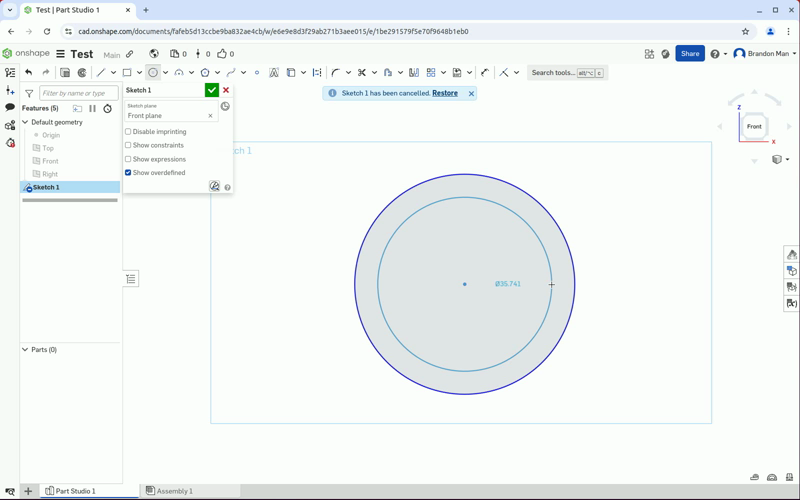
key(esc)
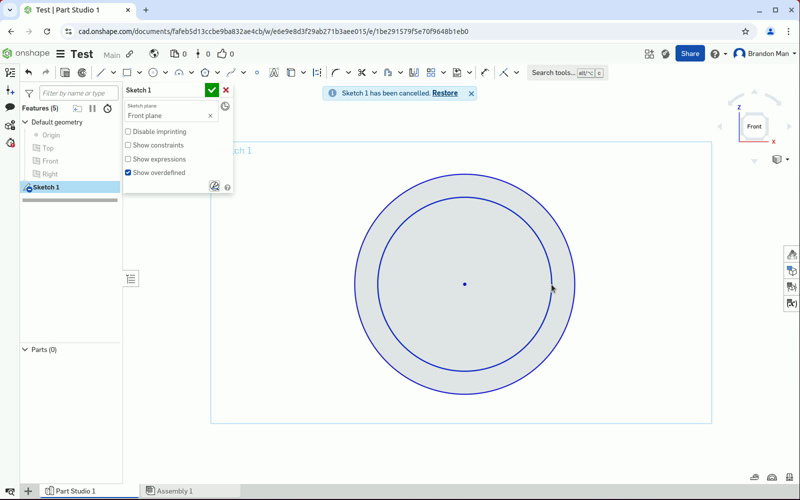
mouse_move(523, 203)
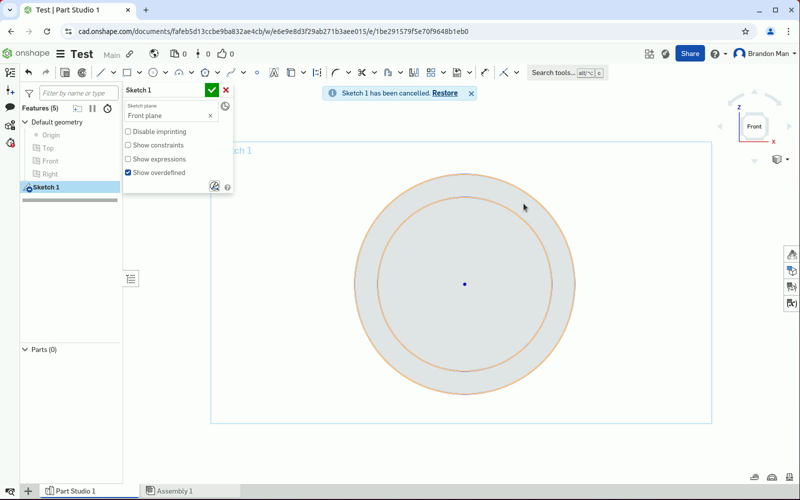
click(523, 203)
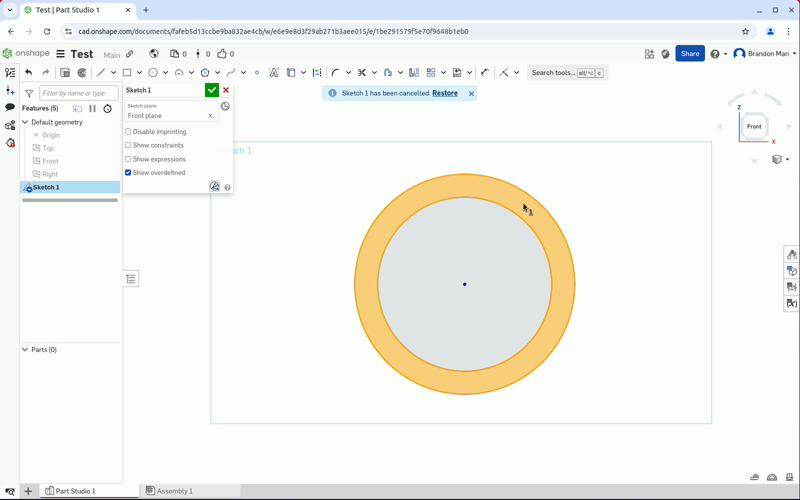
mouse_move(73, 352)
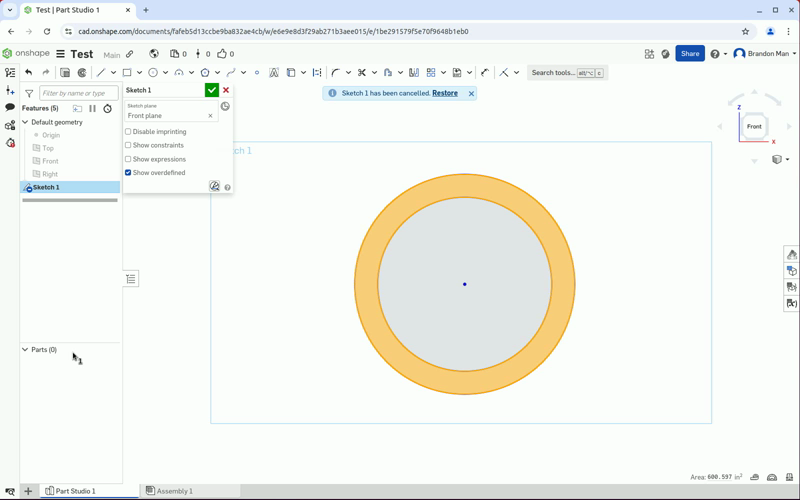
key(shift+y)
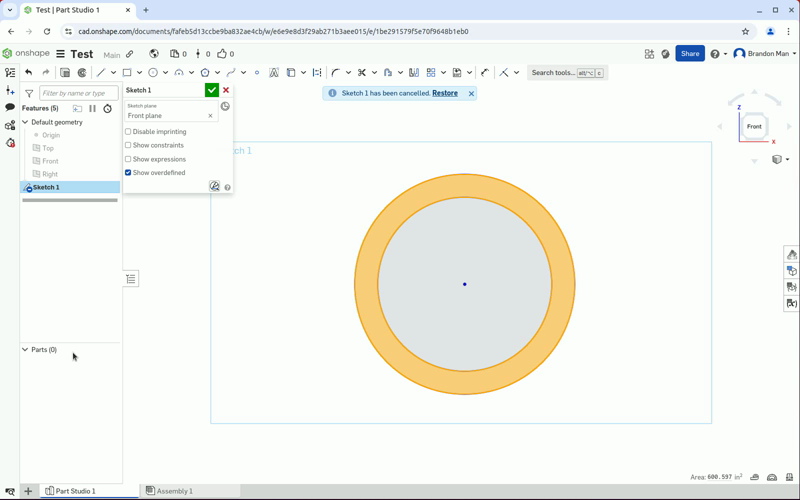
key(shift+e)
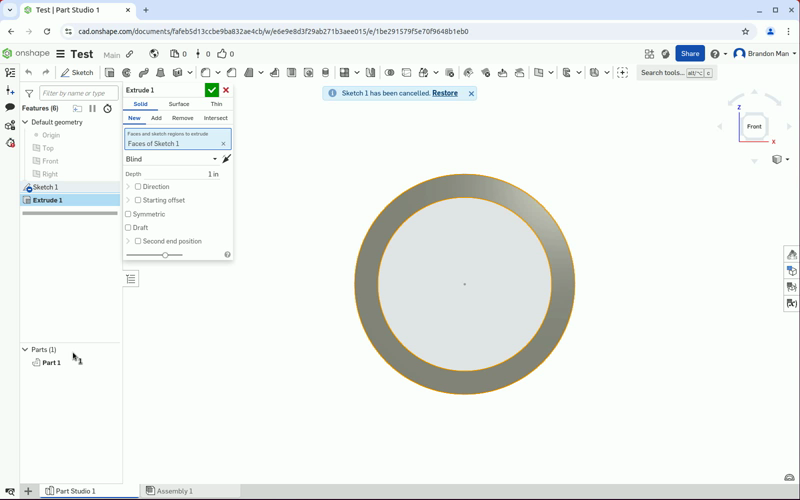
mouse_move(143, 106)
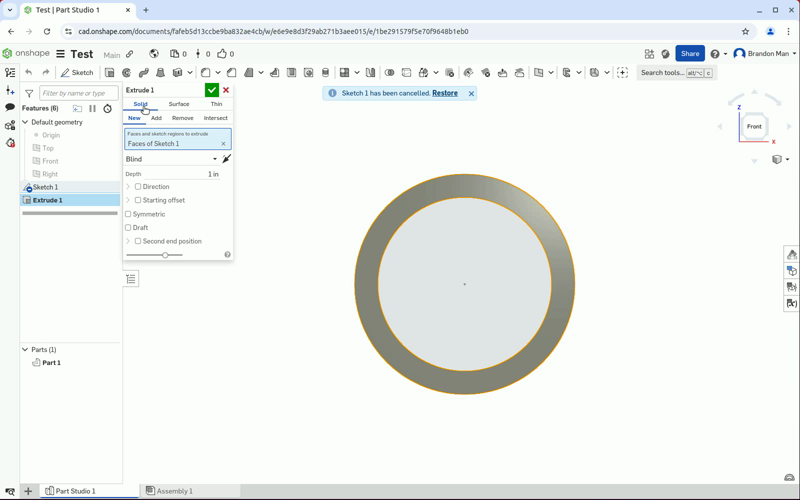
click(143, 106)
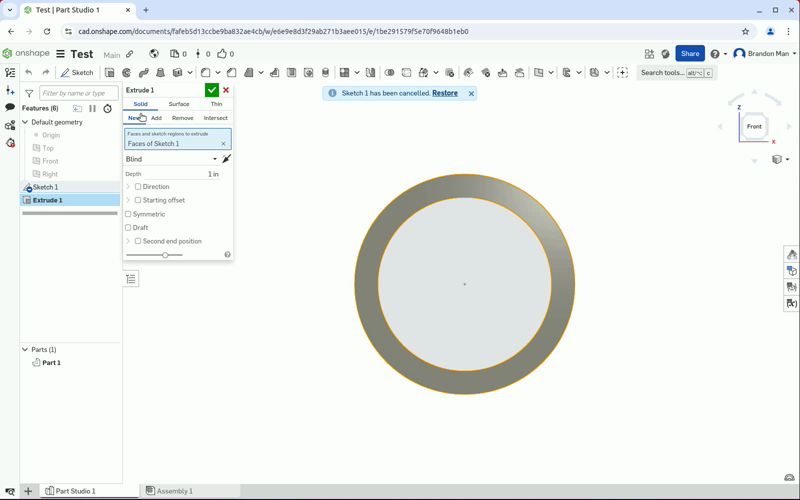
mouse_move(137, 120)
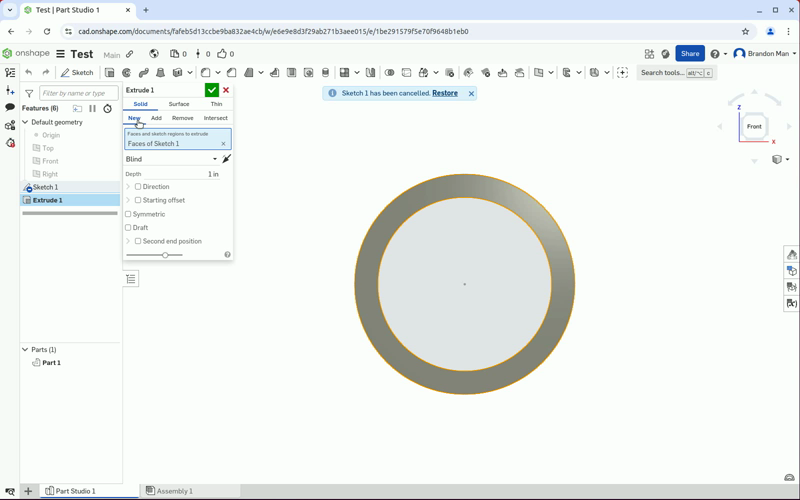
click(137, 120)
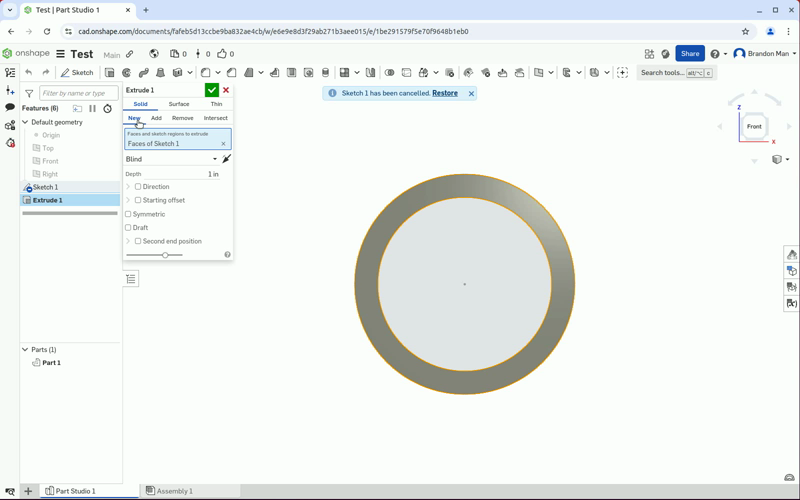
key(tab, 4)
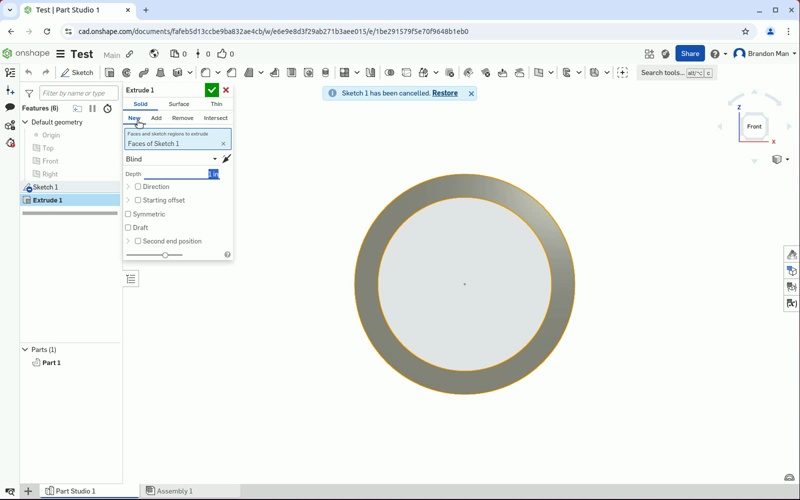
text(14.924)
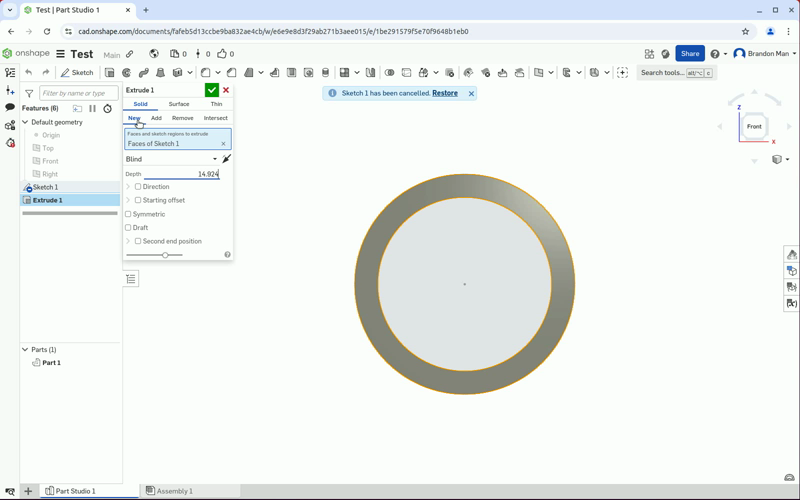
key(tab, 3)
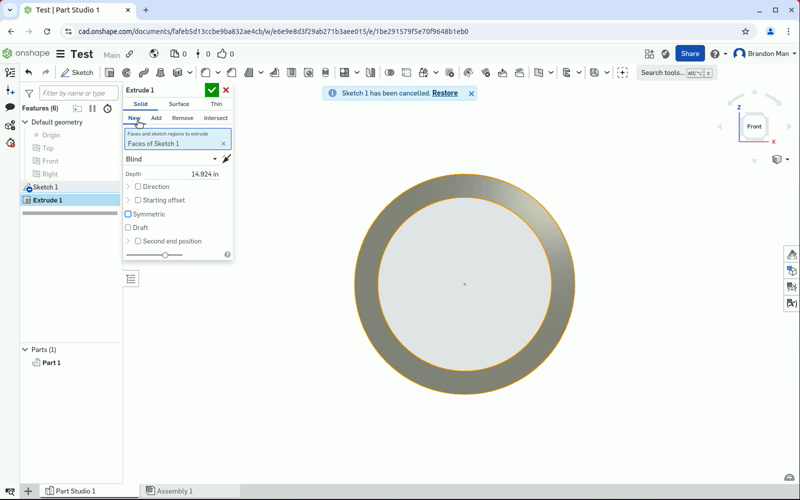
key(space)
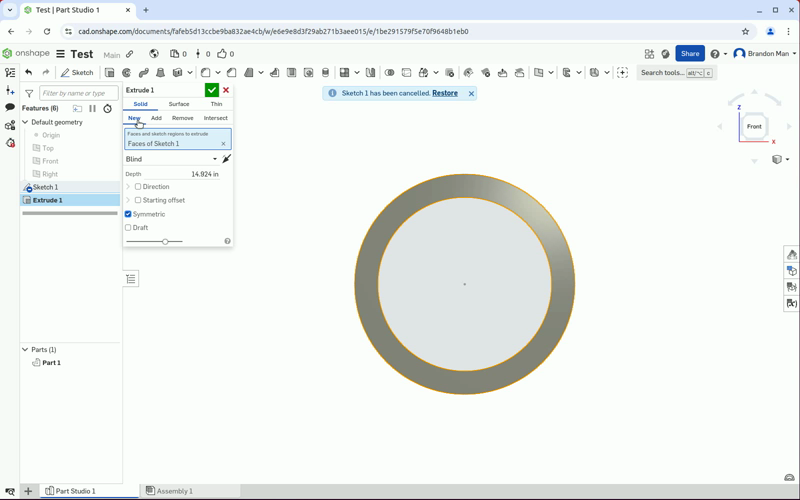
key(enter)
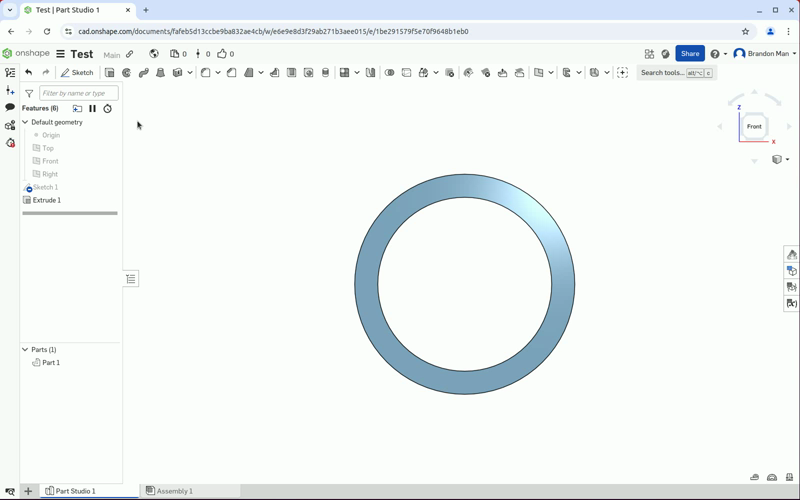
key(shift+h)
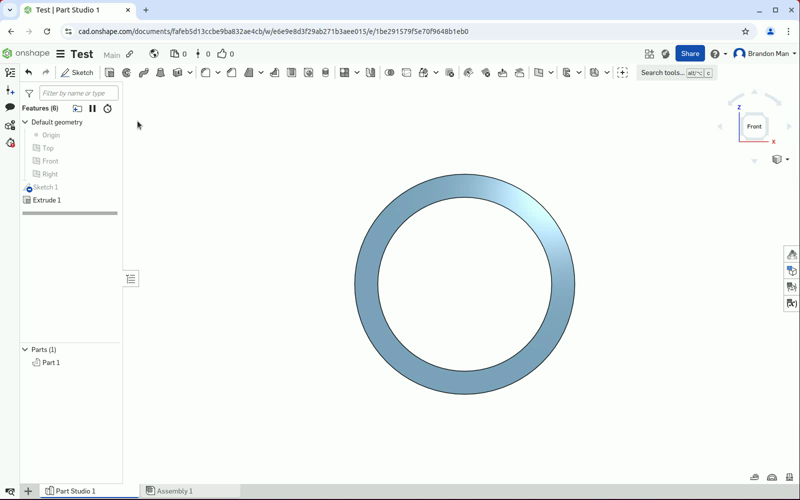
key(shift+h)
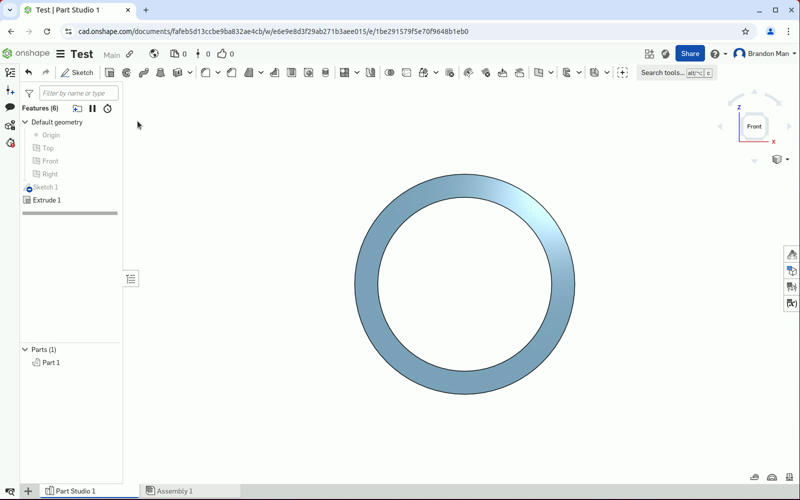
mouse_move(73, 189)
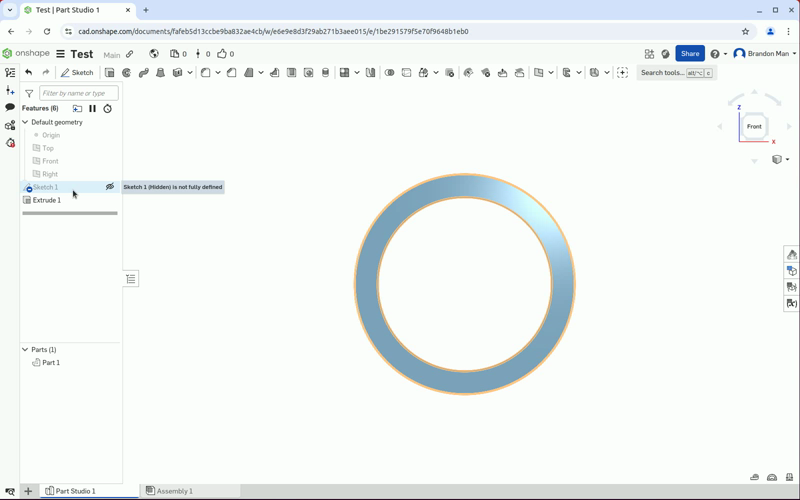
click(73, 189)
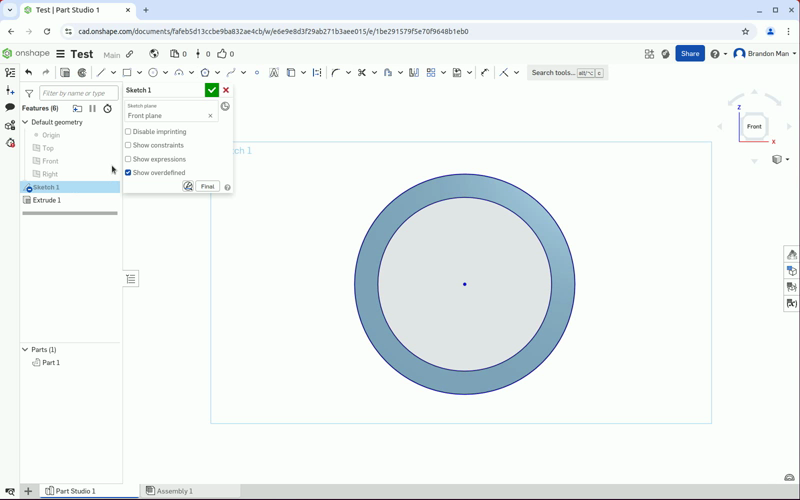
mouse_move(229, 92)
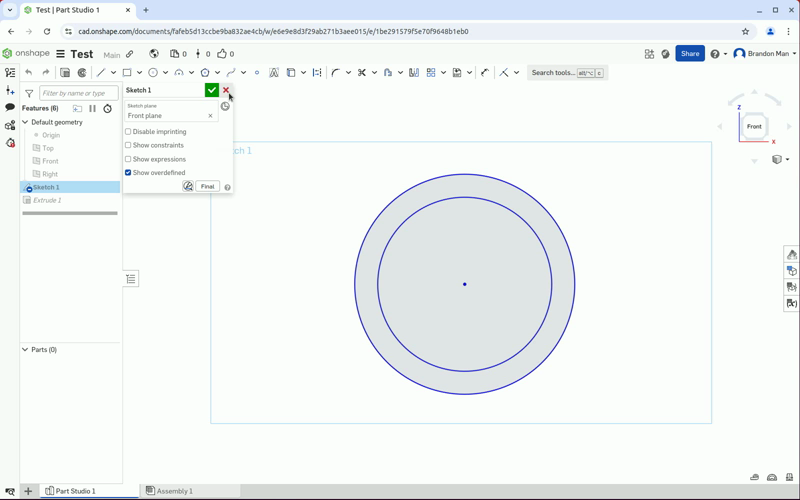
click(229, 92)
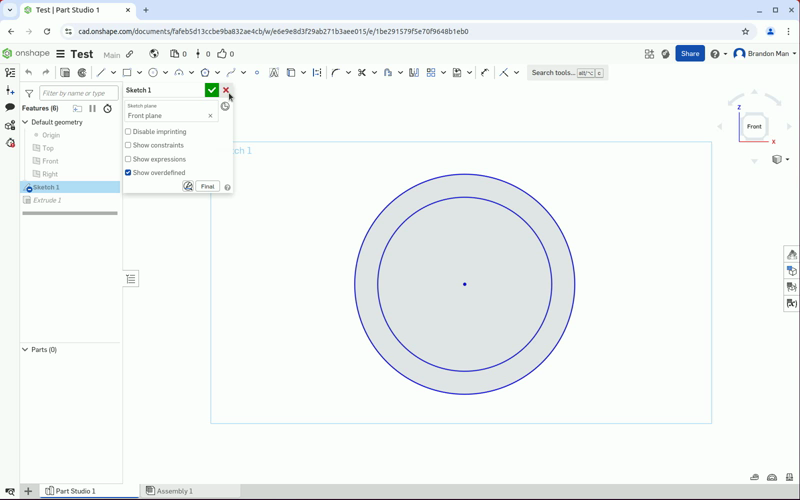
key(shift+s)
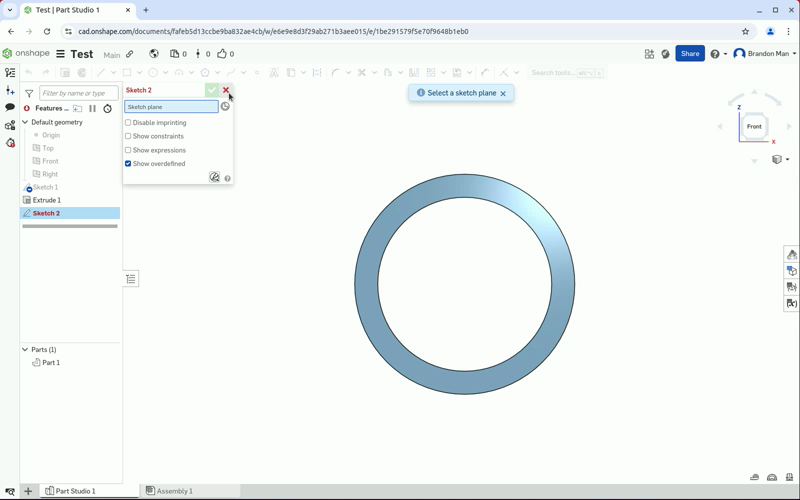
mouse_move(73, 163)
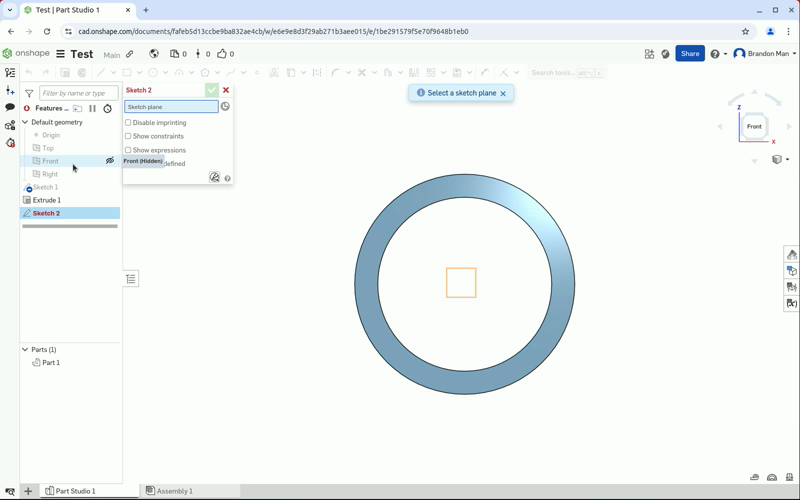
click(73, 163)
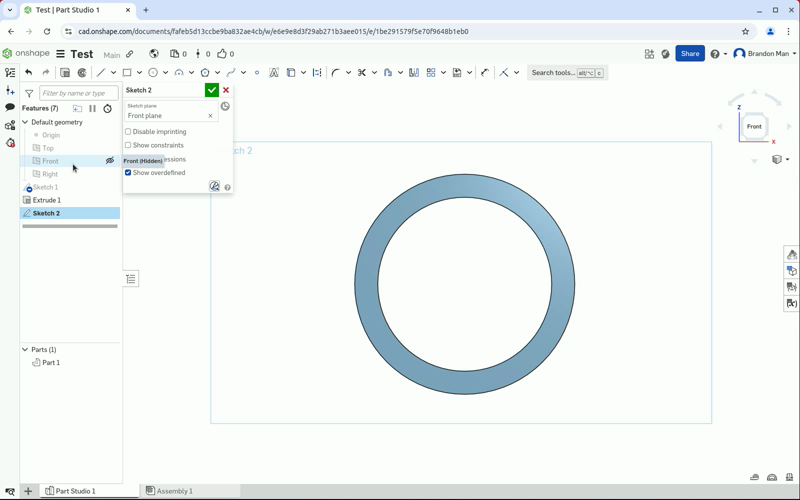
mouse_move(73, 352)
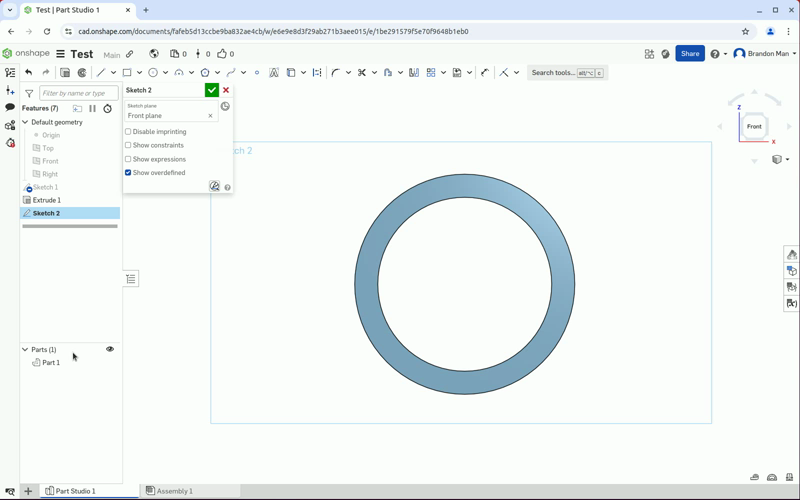
key(y)
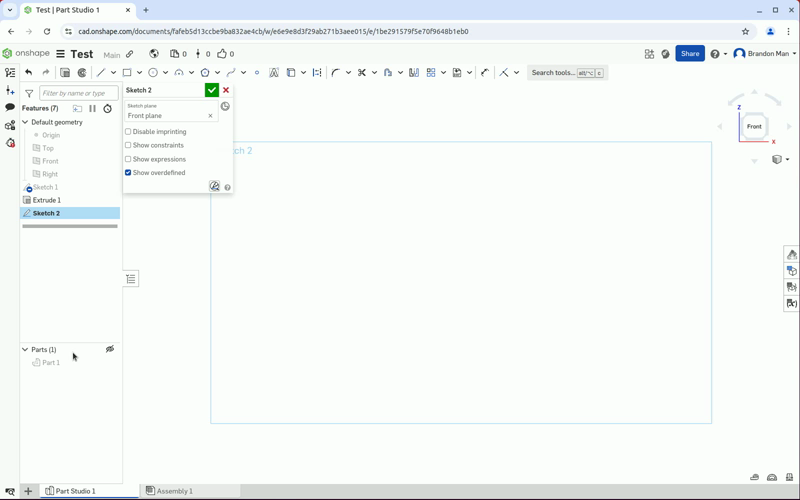
key(c)
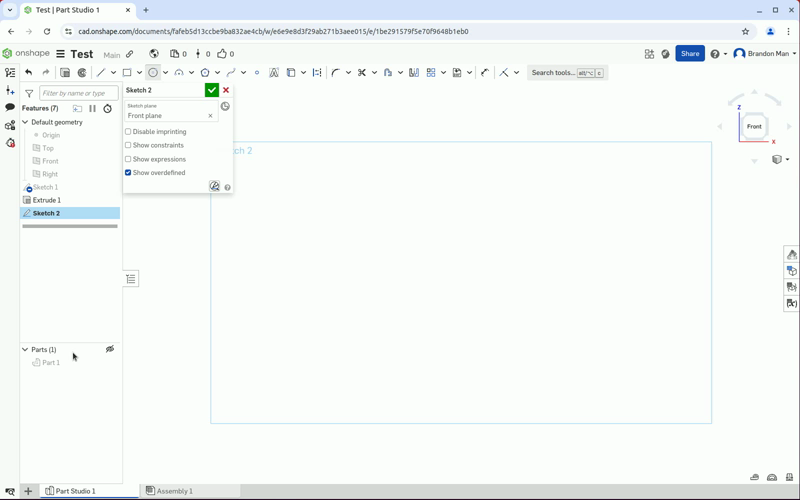
key_down(shift)
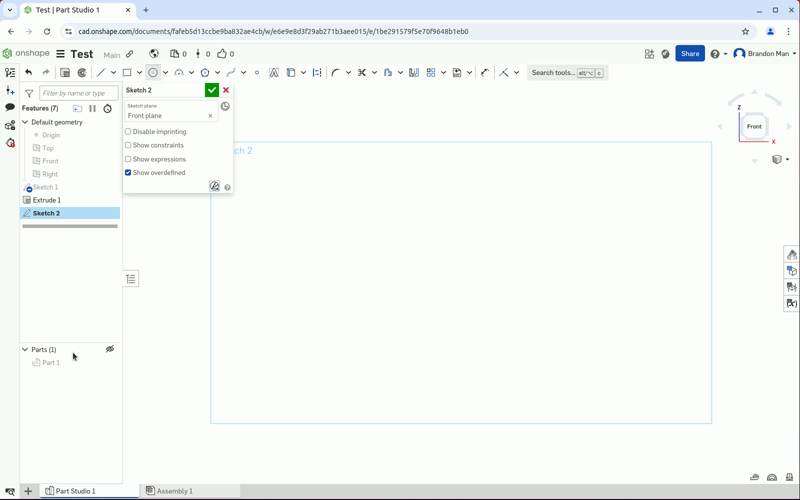
mouse_move(464, 284)
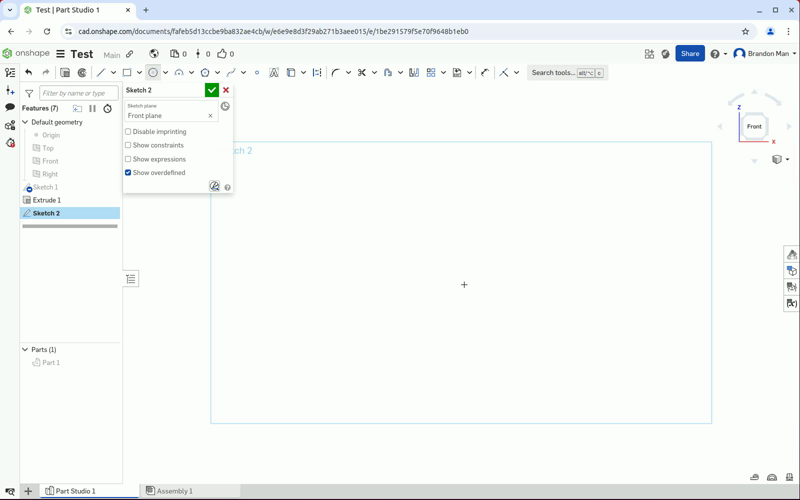
click(464, 284)
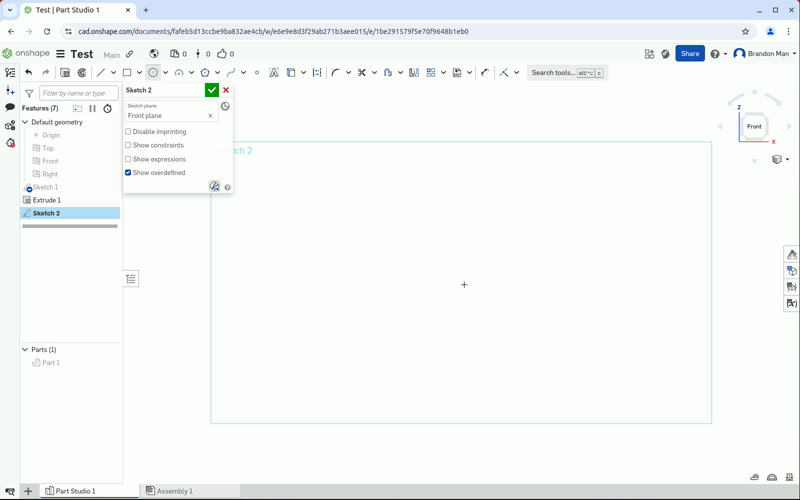
key_up(shift)
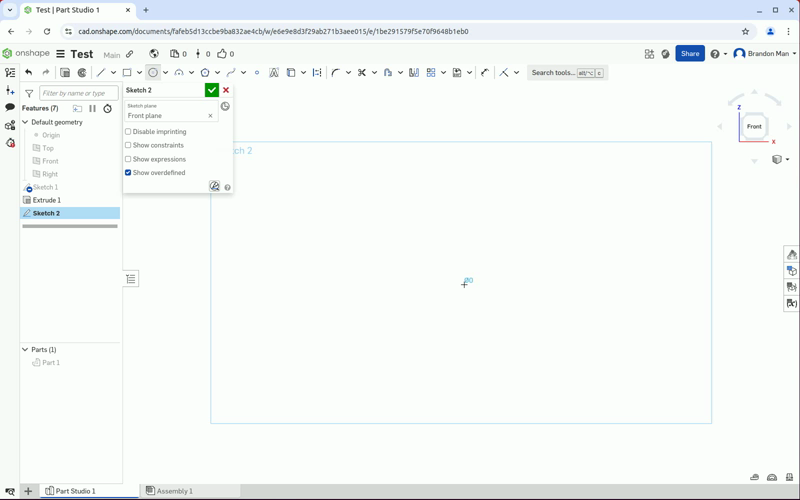
mouse_move(513, 284)
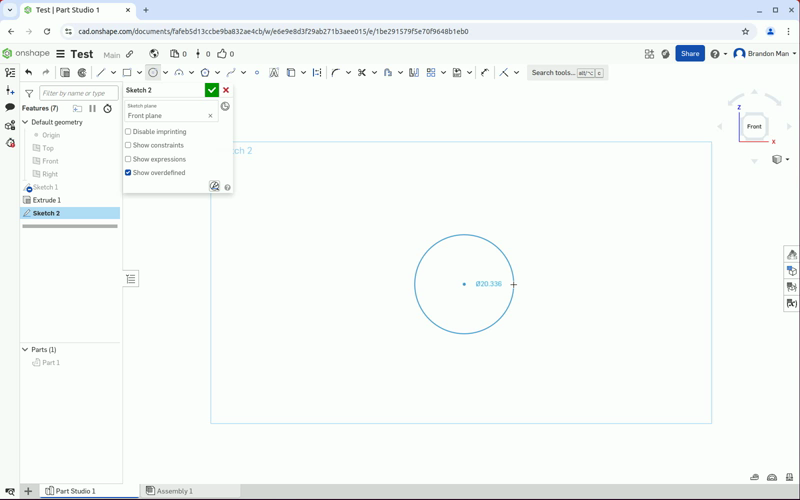
click(513, 284)
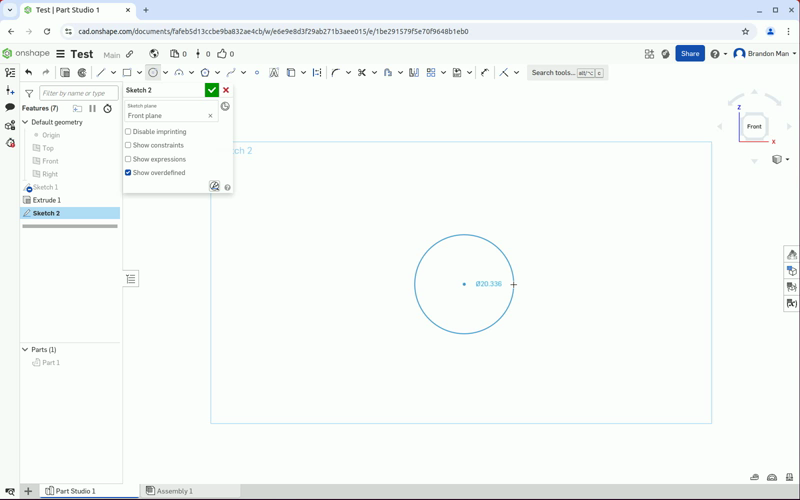
key(esc)
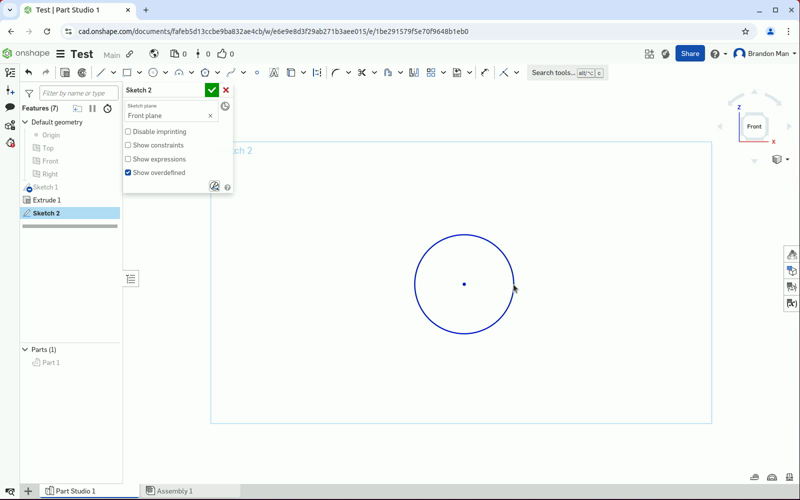
key(c)
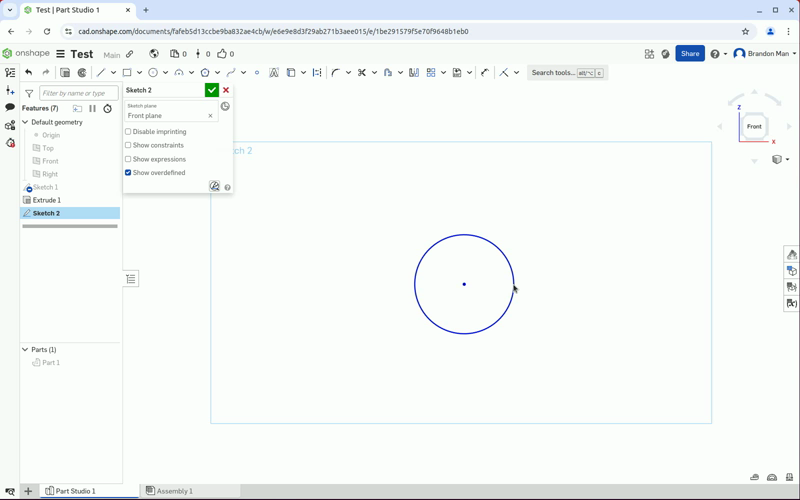
key_down(shift)
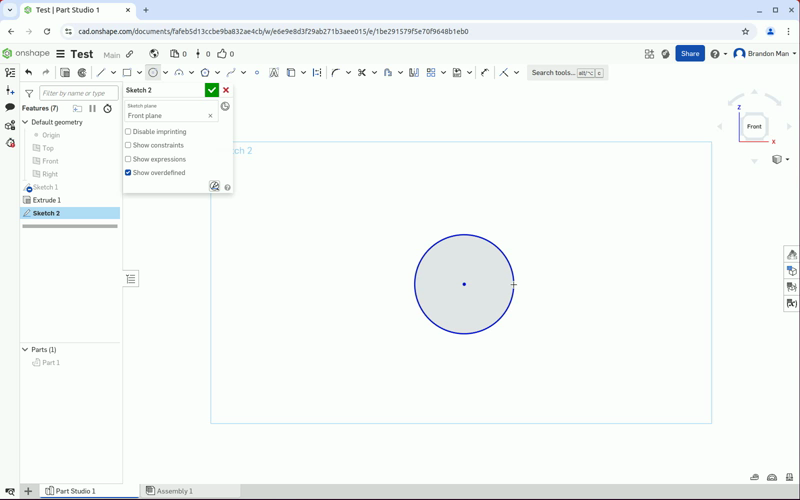
mouse_move(464, 284)
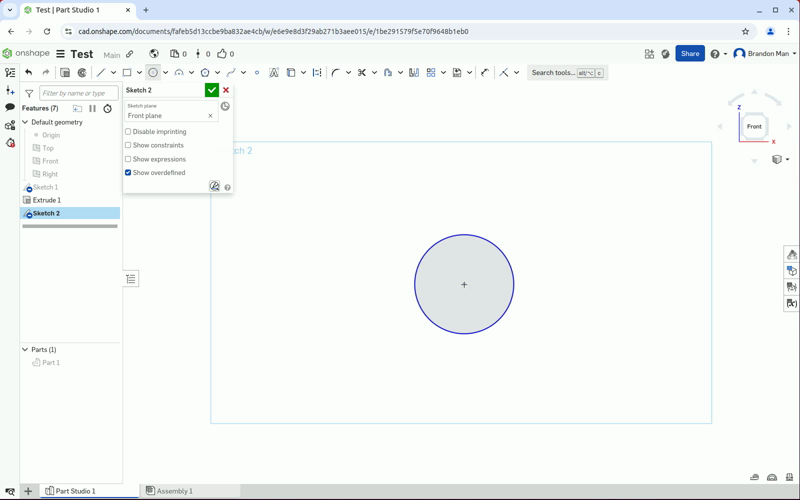
click(464, 284)
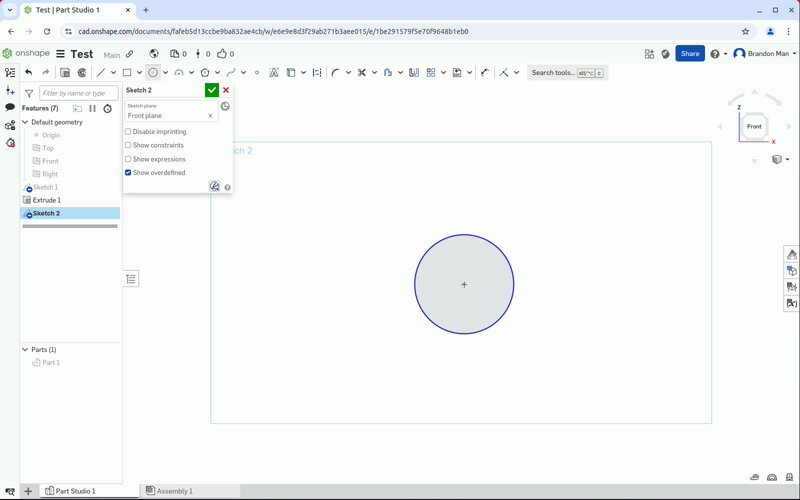
key_up(shift)
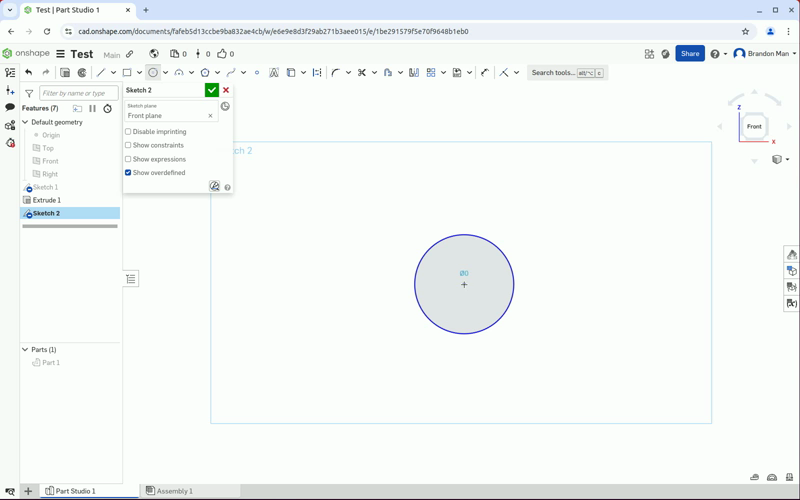
mouse_move(481, 284)
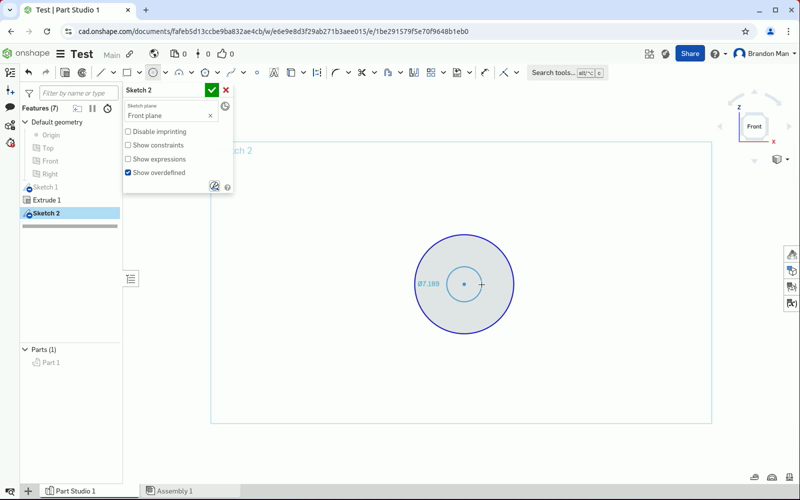
click(481, 284)
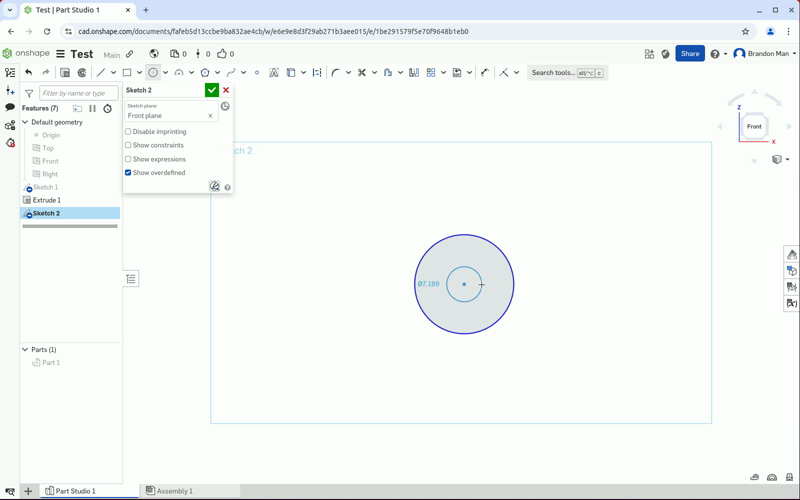
key(esc)
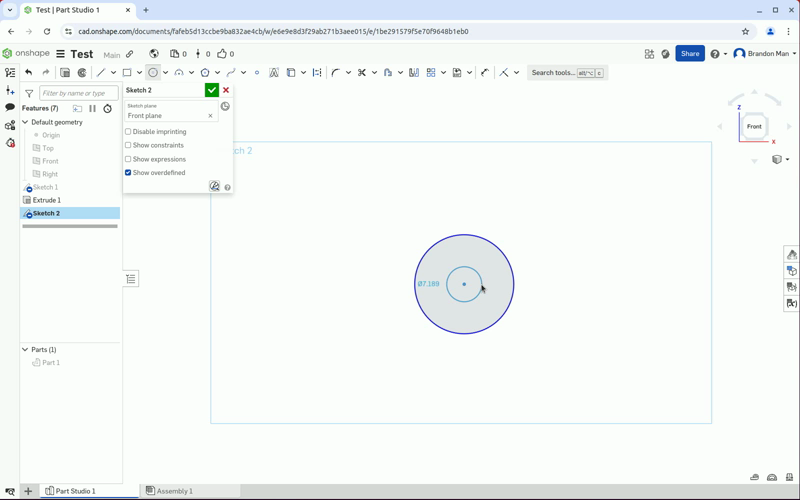
mouse_move(436, 267)
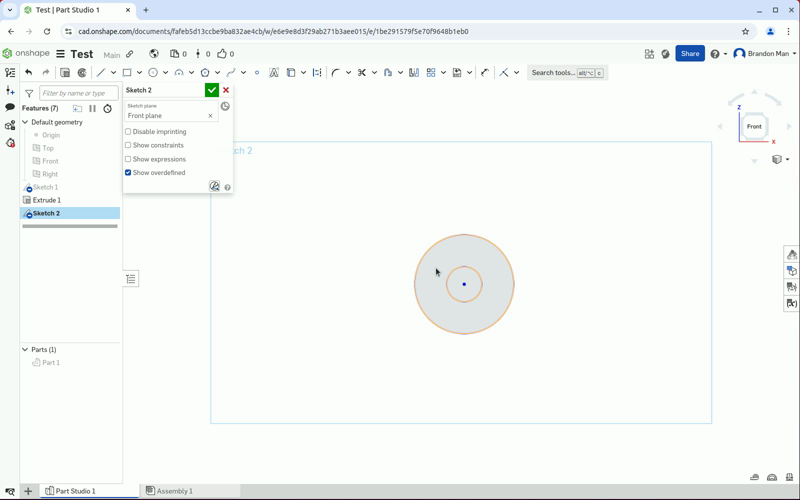
click(436, 267)
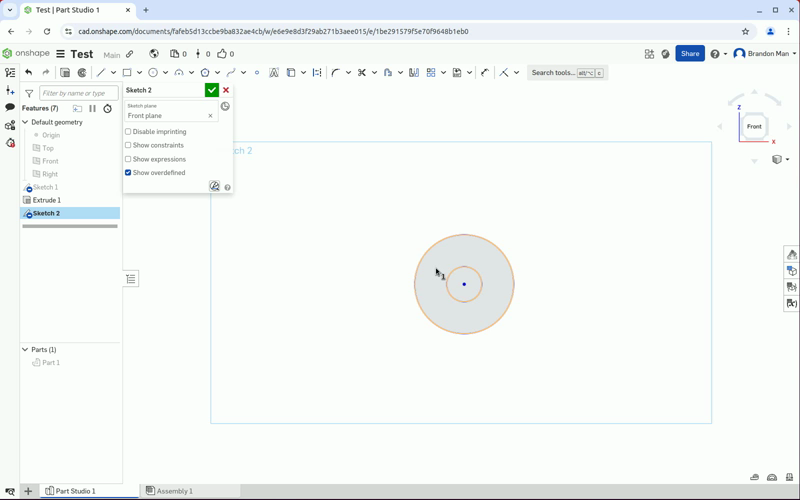
mouse_move(73, 352)
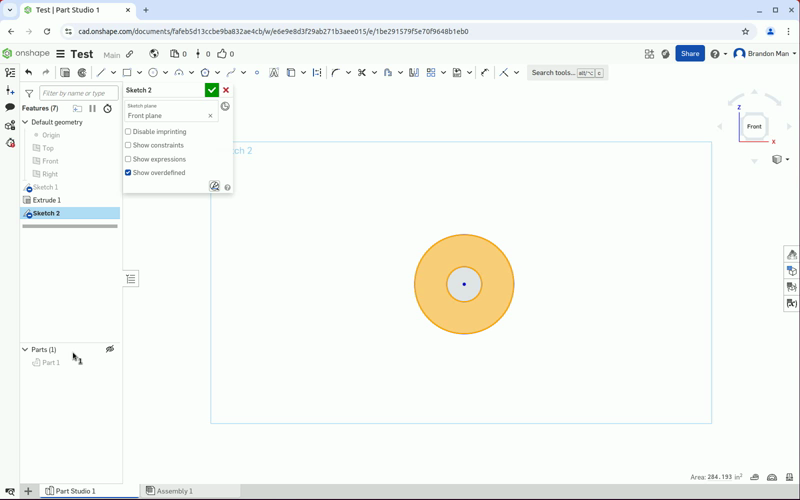
key(shift+y)
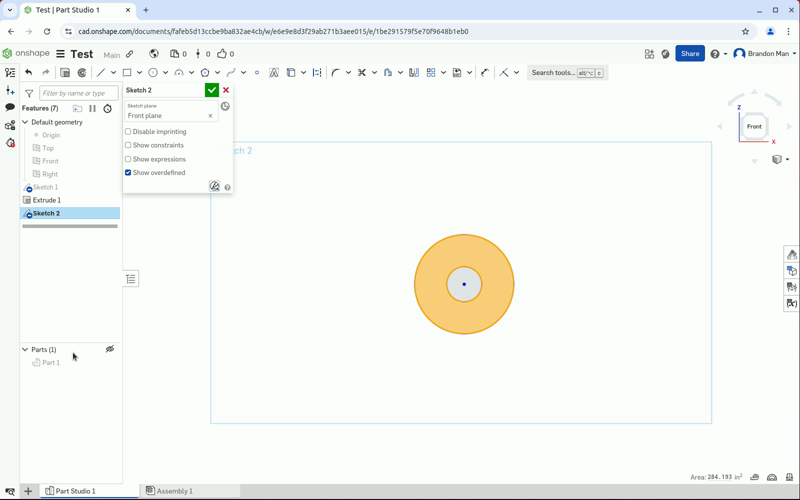
key(shift+e)
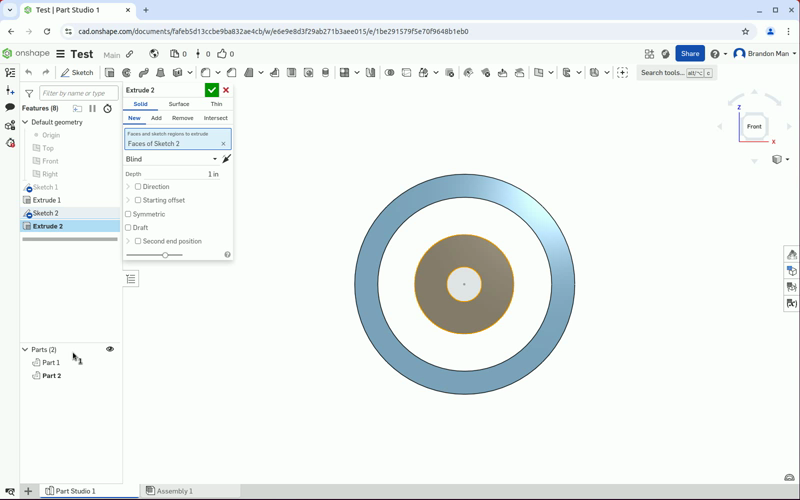
mouse_move(143, 106)
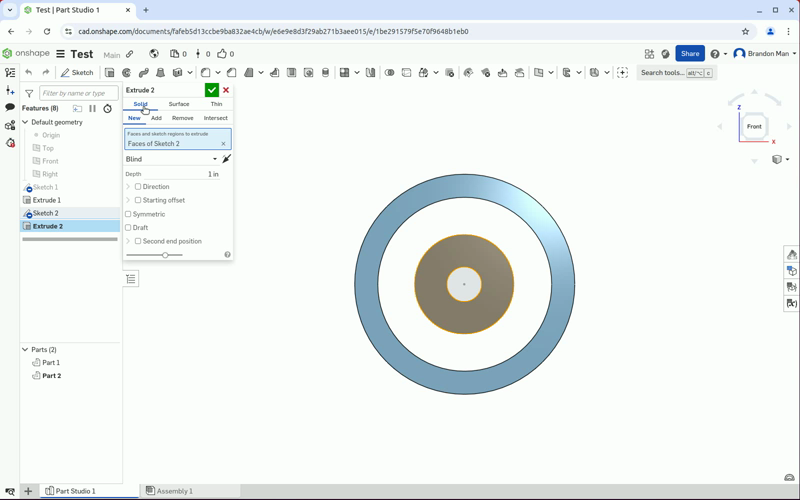
click(143, 106)
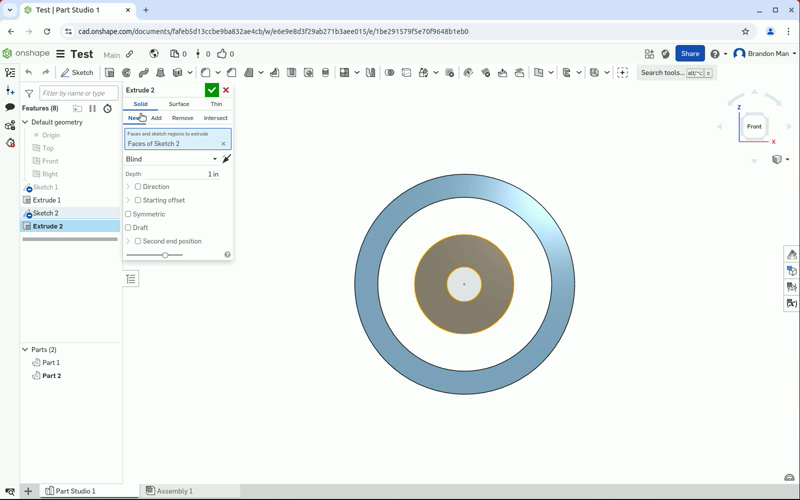
mouse_move(137, 120)
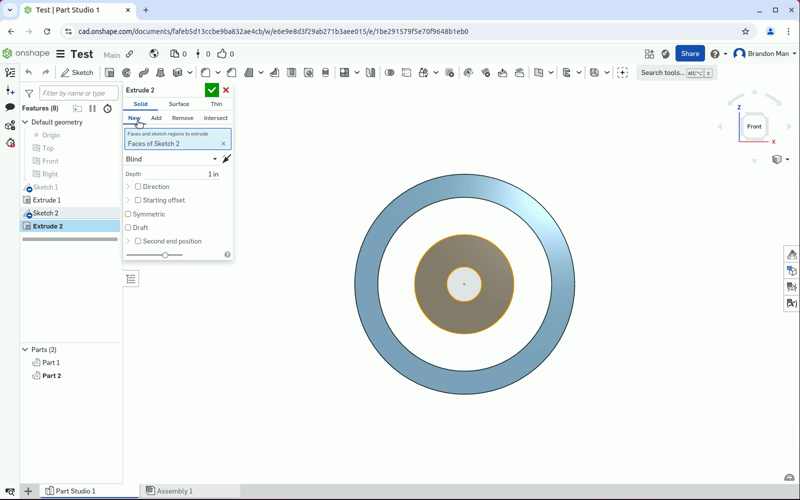
click(137, 120)
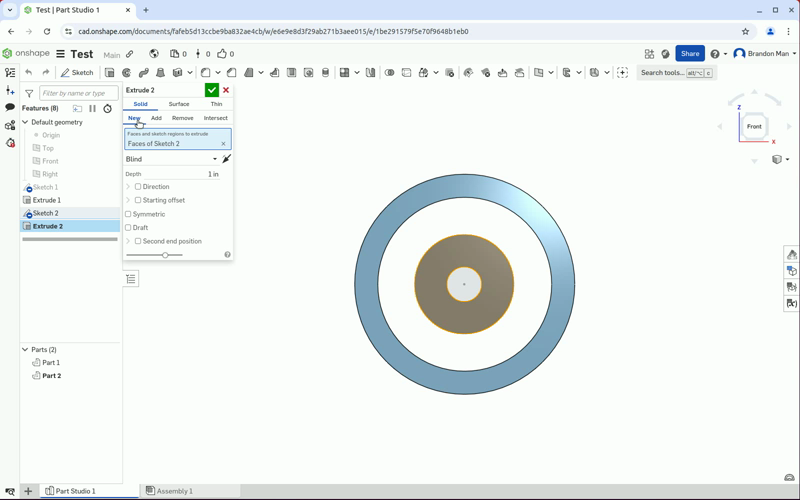
key(tab, 4)
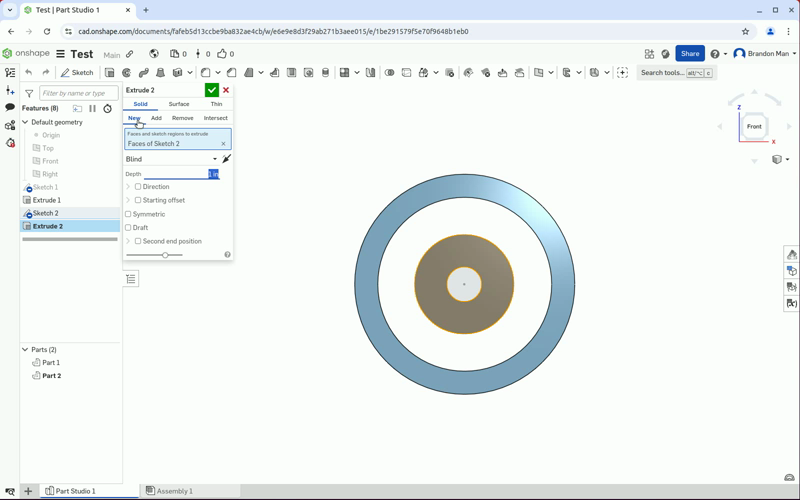
text(14.924)
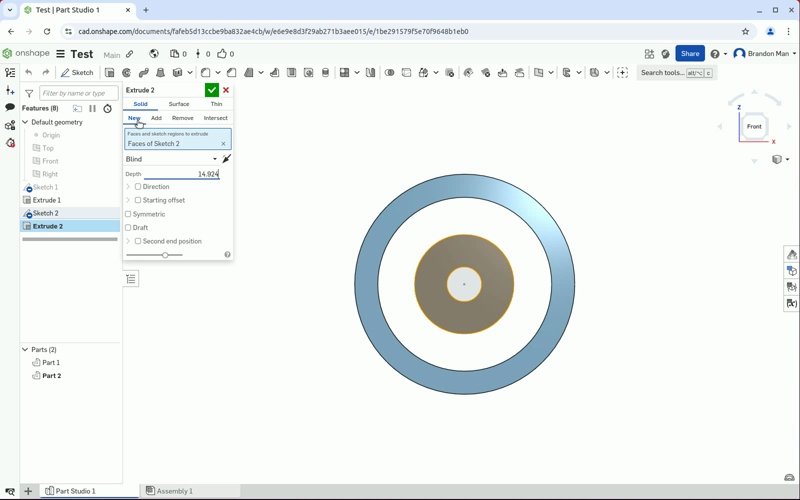
key(tab, 3)
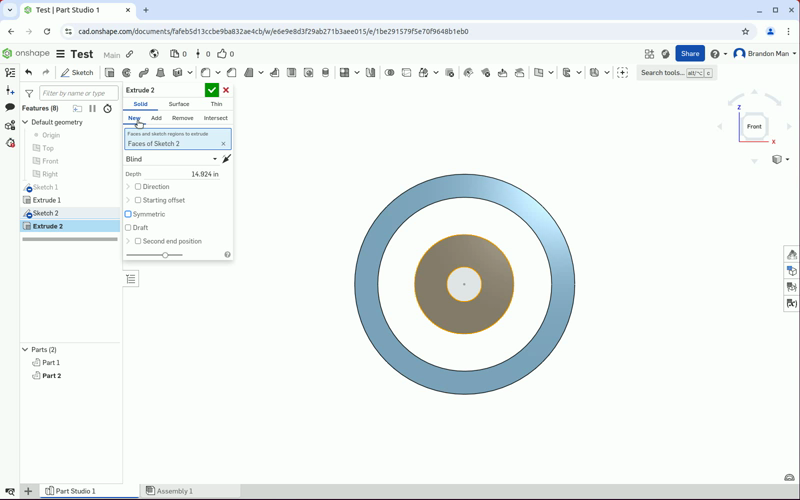
key(space)
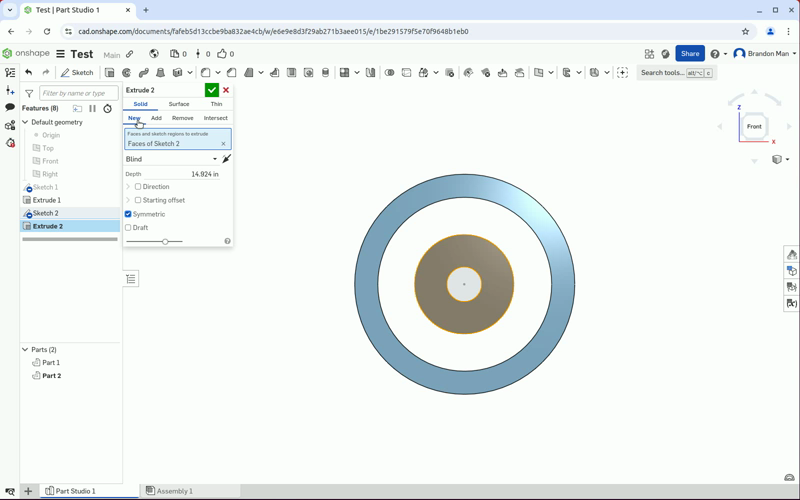
key(enter)
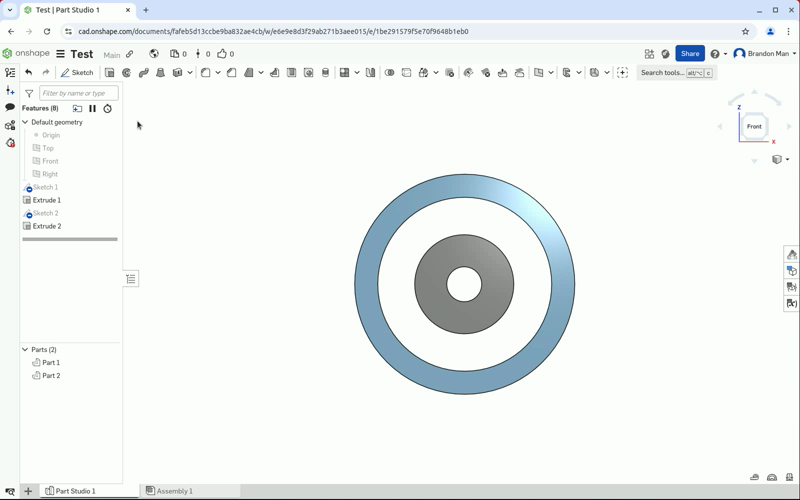
key(shift+h)
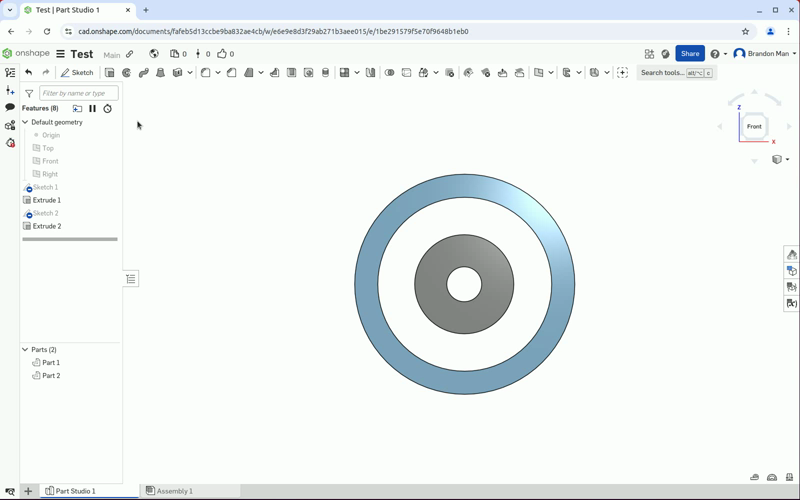
key(shift+h)
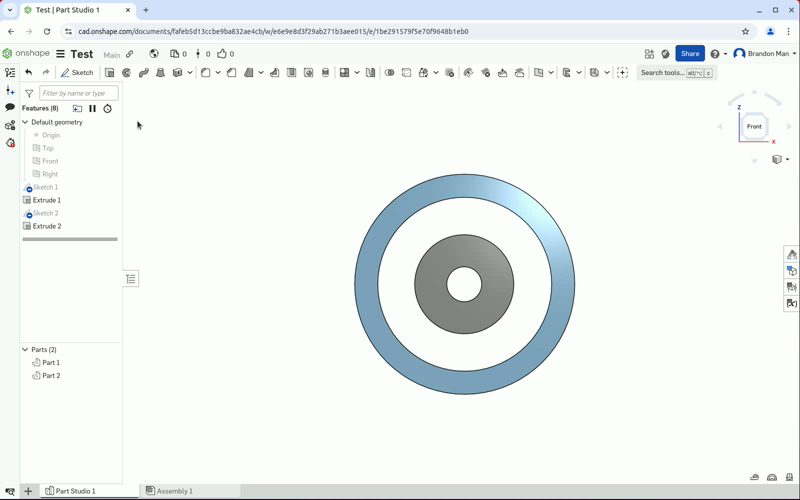
mouse_move(73, 189)
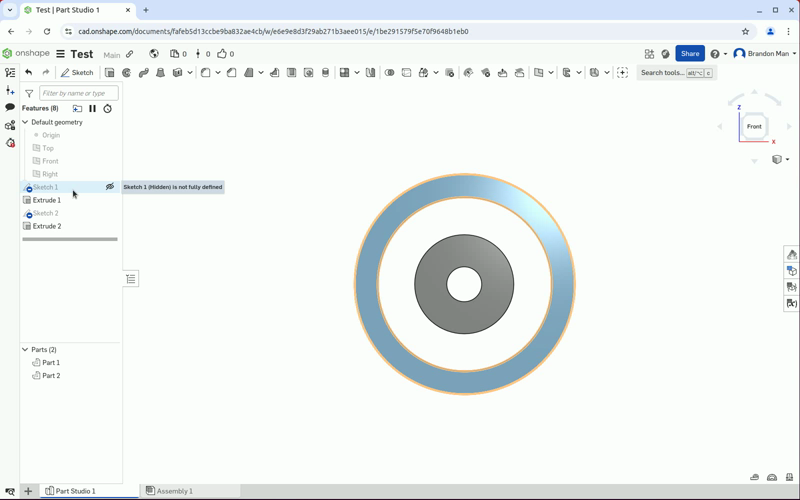
click(73, 189)
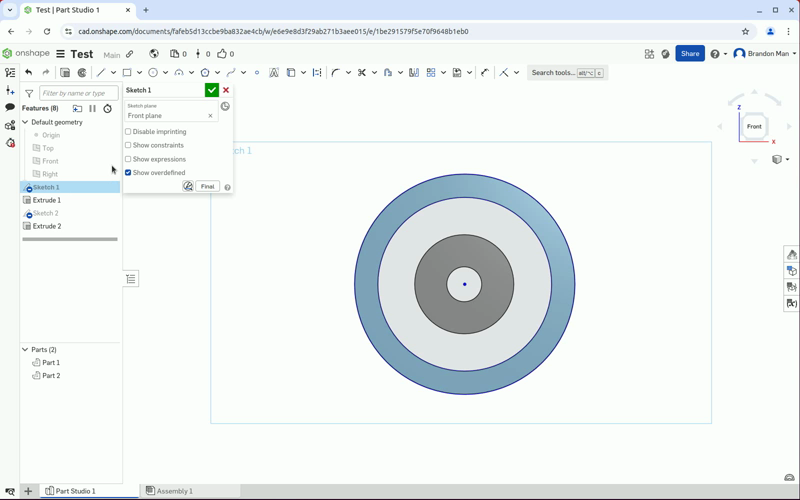
mouse_move(229, 92)
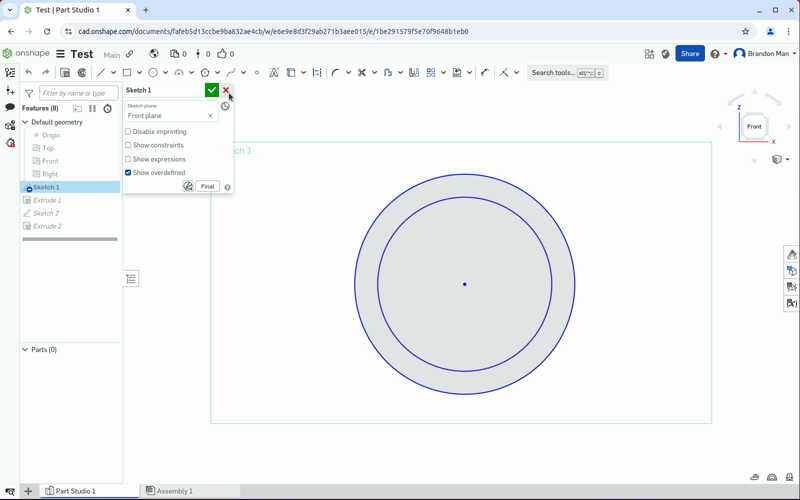
click(229, 92)
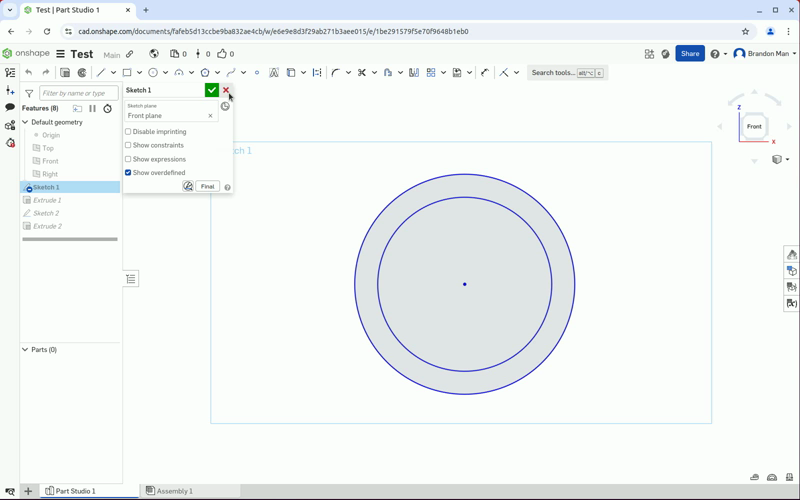
key(shift+s)
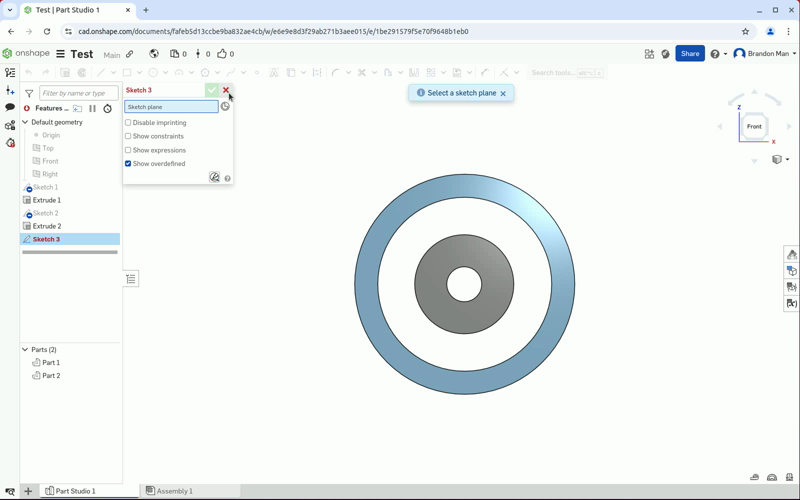
mouse_move(73, 163)
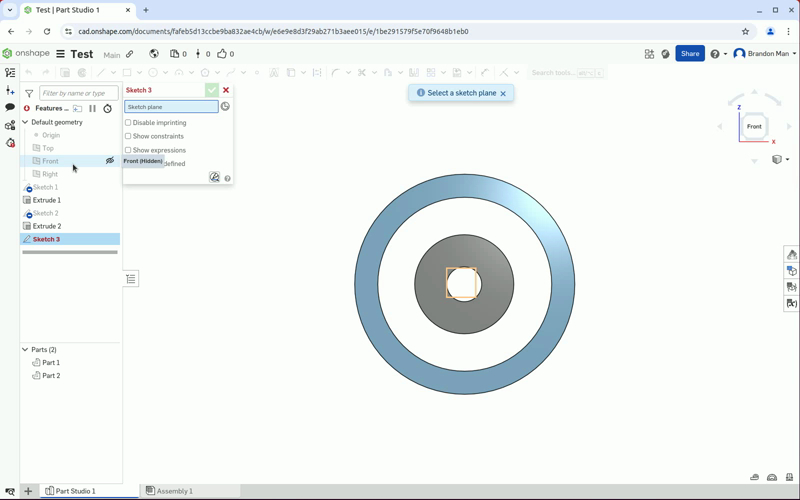
click(73, 163)
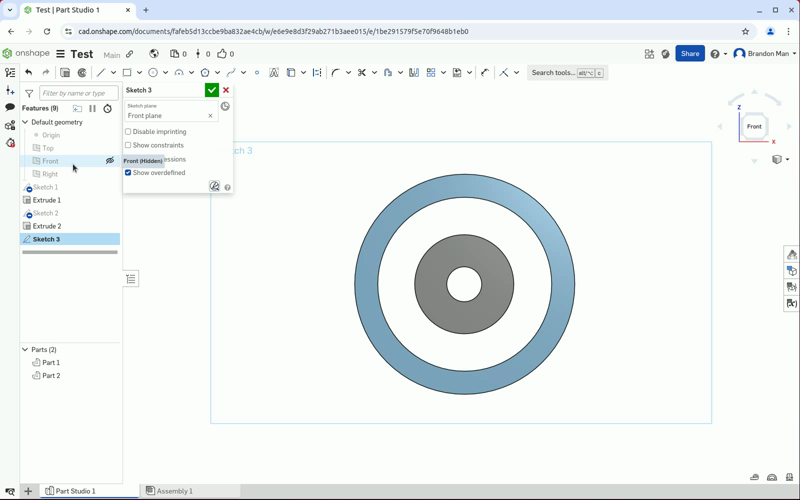
mouse_move(73, 352)
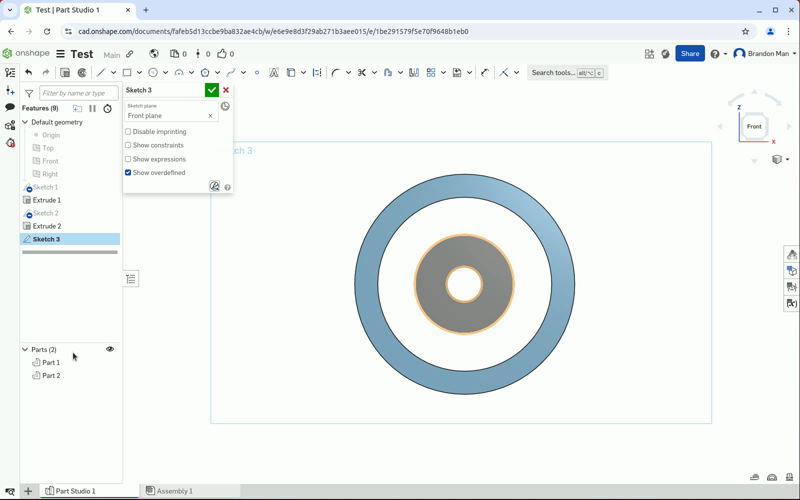
key(y)
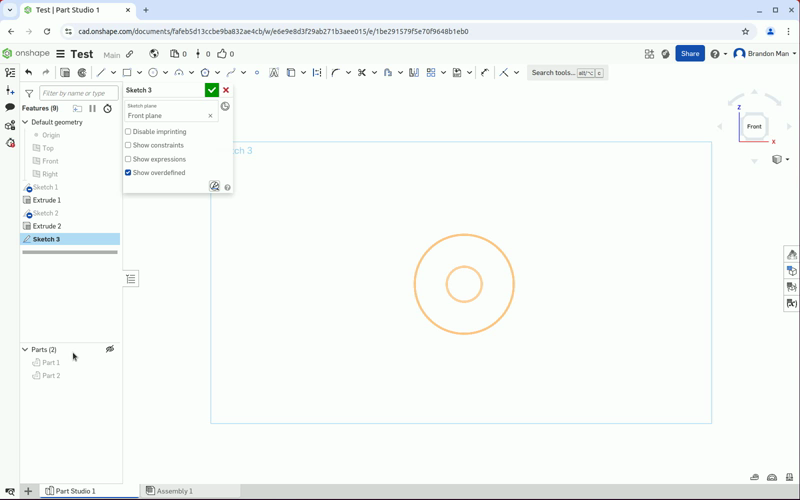
key(c)
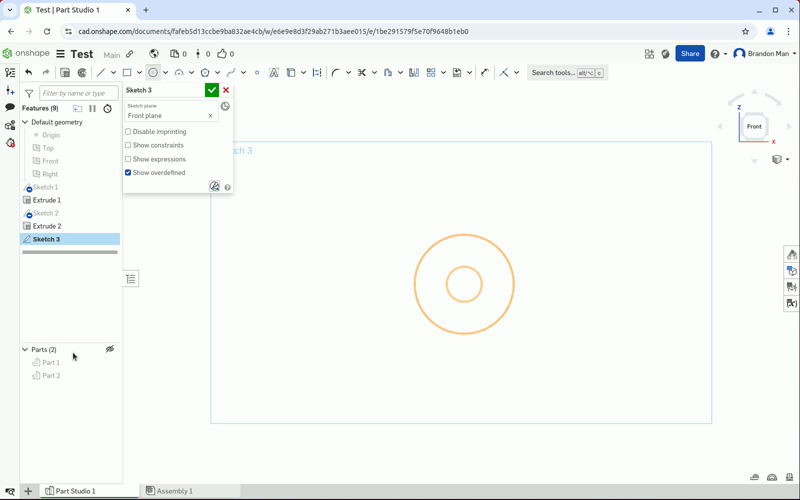
key_down(shift)
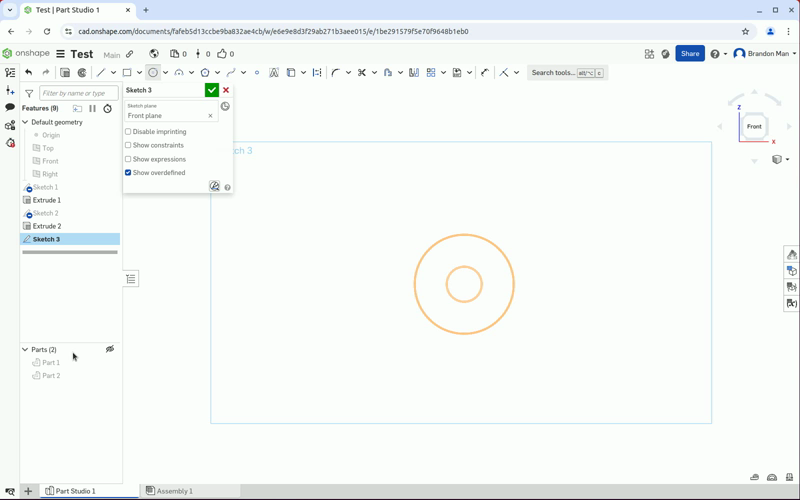
mouse_move(464, 284)
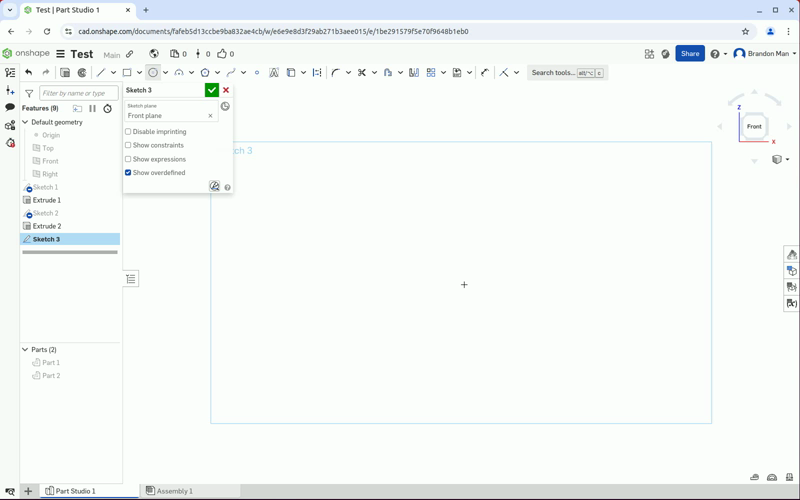
click(464, 284)
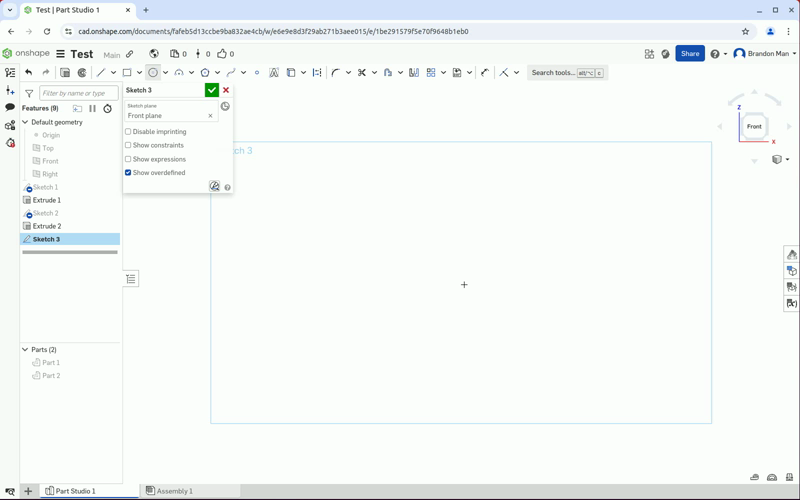
key_up(shift)
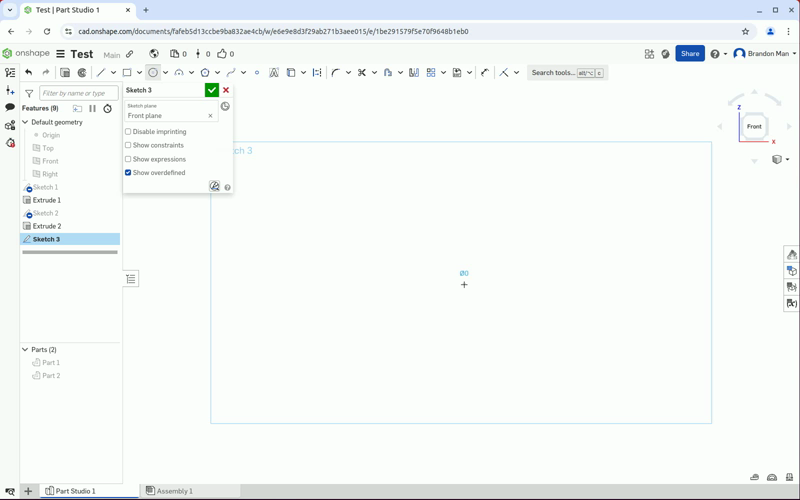
mouse_move(551, 284)
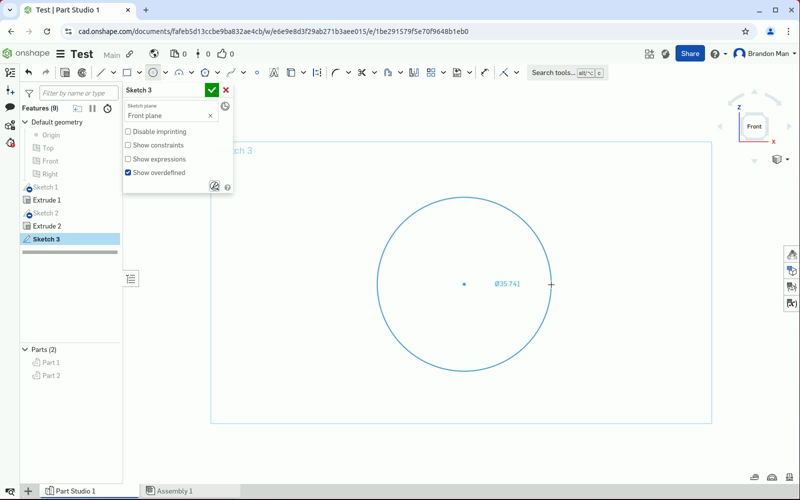
click(551, 284)
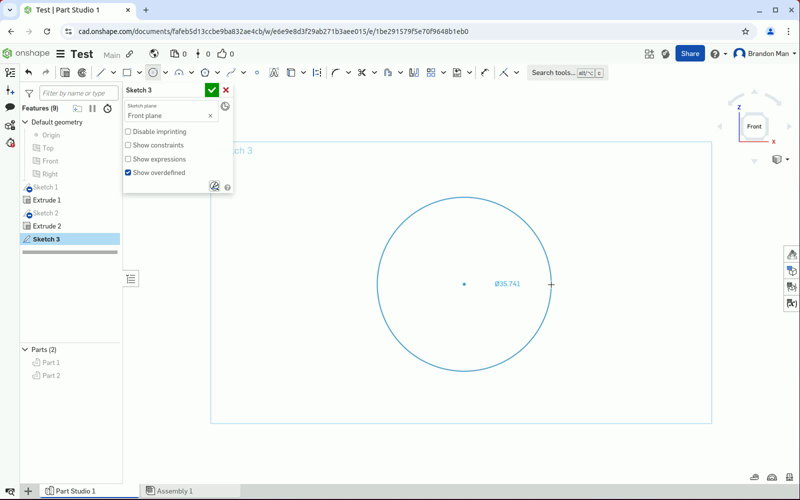
key(esc)
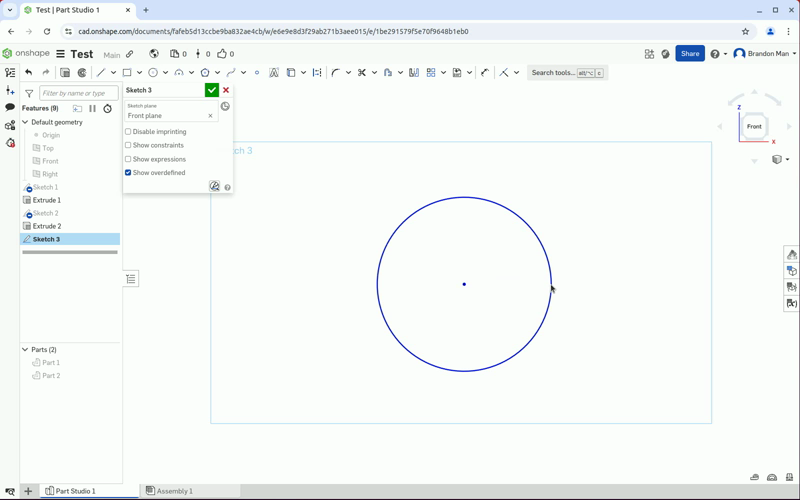
key(c)
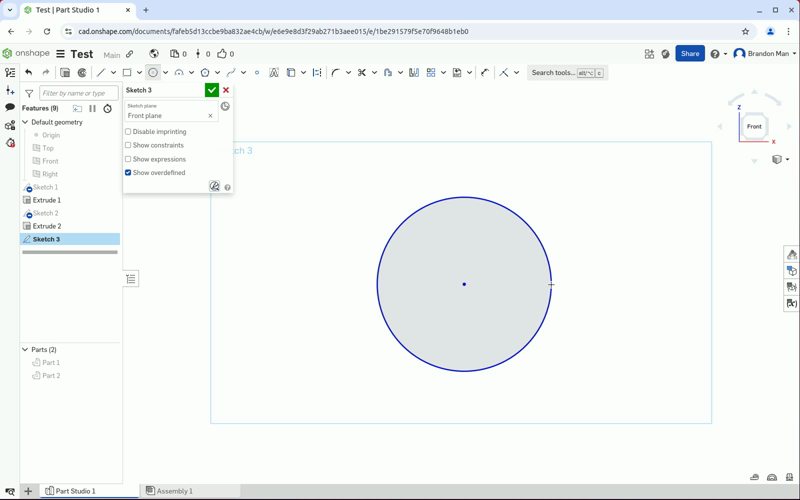
key_down(shift)
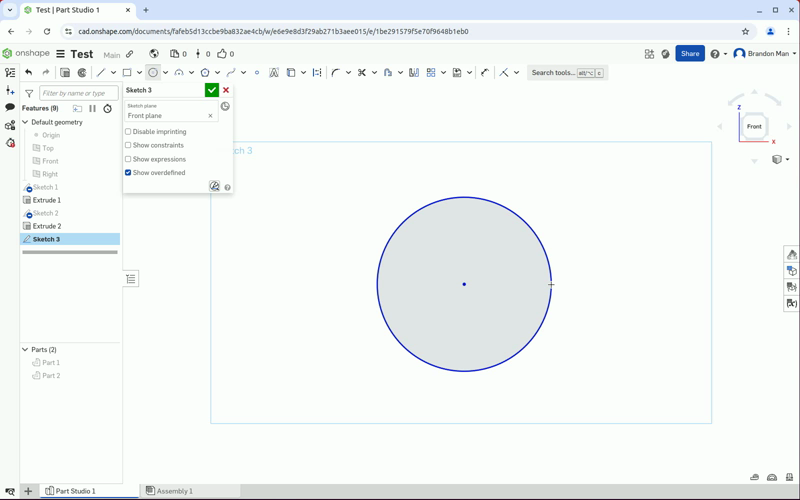
mouse_move(464, 284)
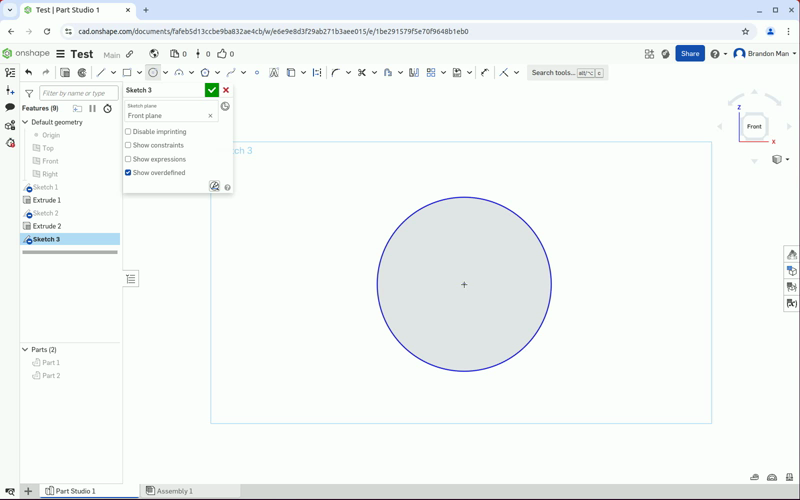
click(464, 284)
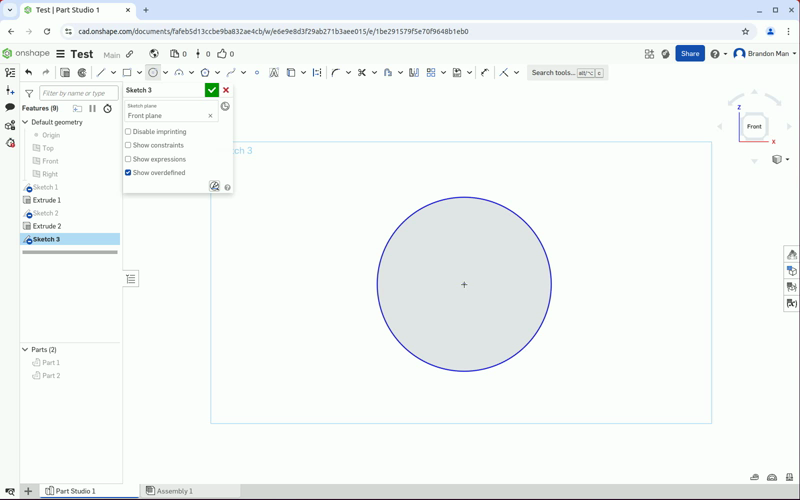
key_up(shift)
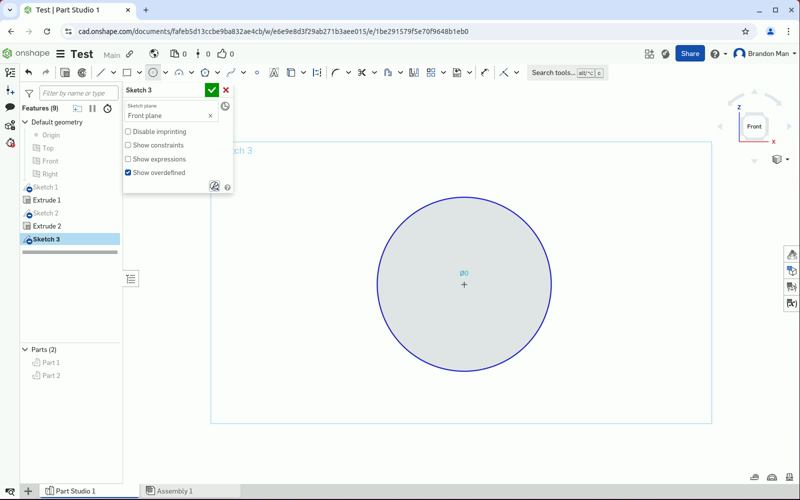
mouse_move(513, 284)
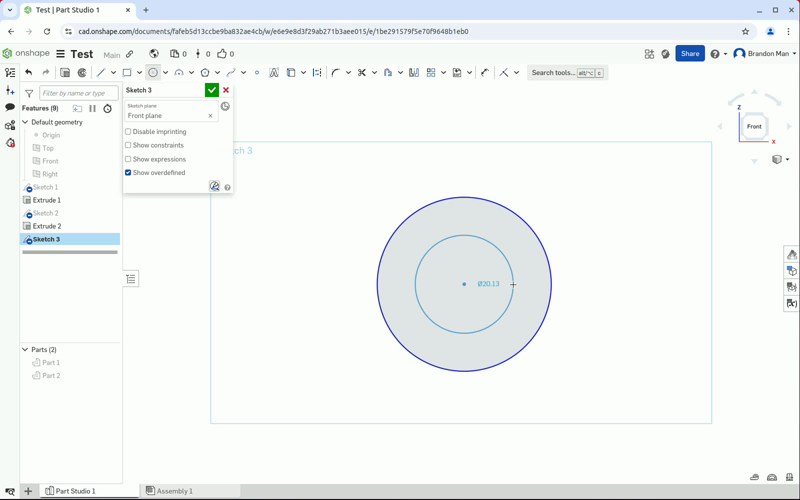
click(513, 284)
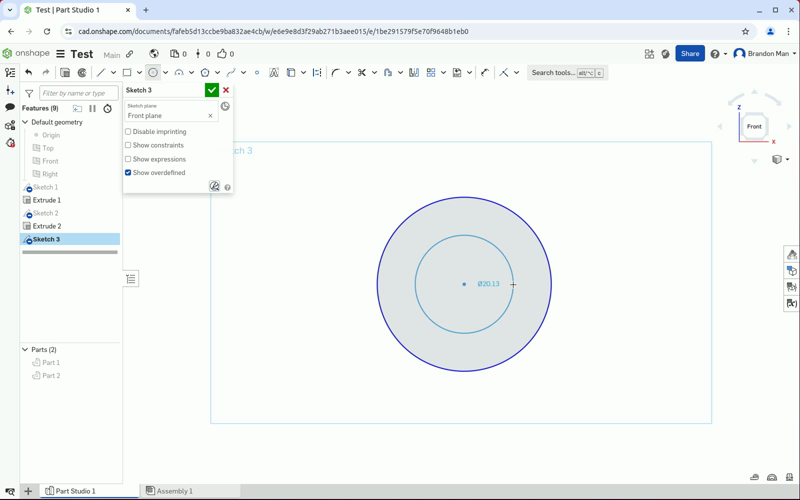
key(esc)
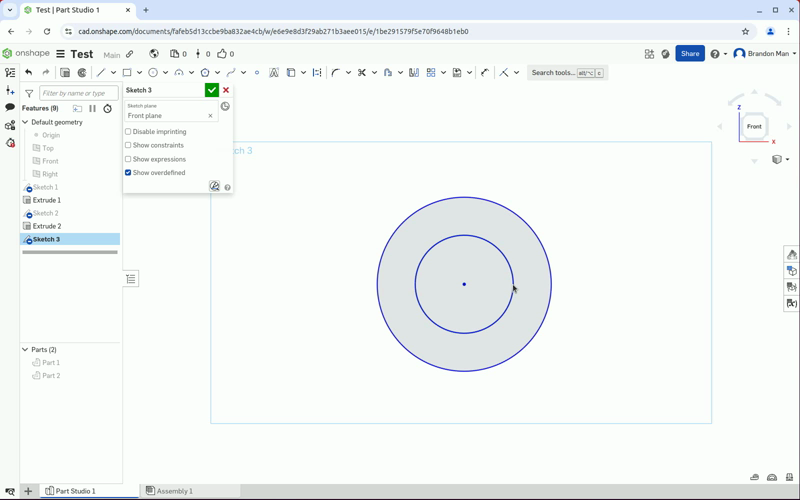
mouse_move(459, 355)
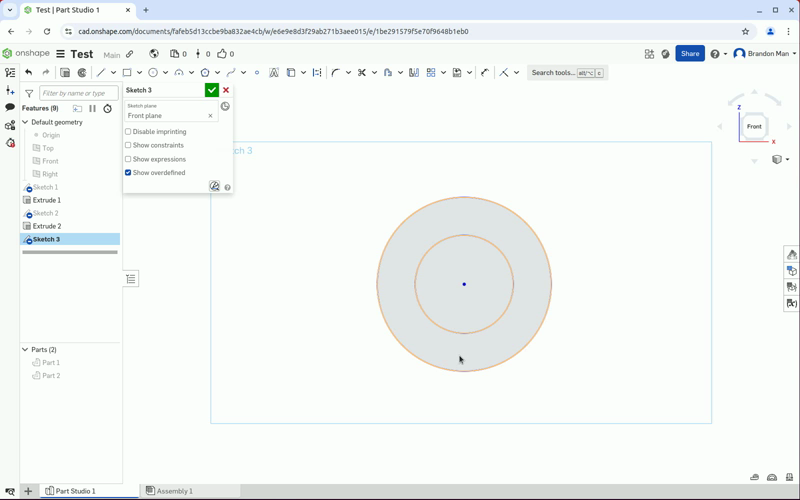
click(459, 355)
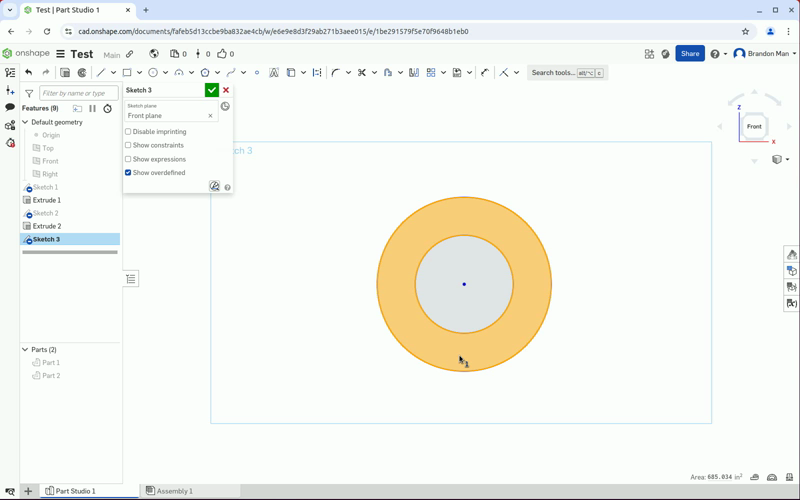
mouse_move(73, 352)
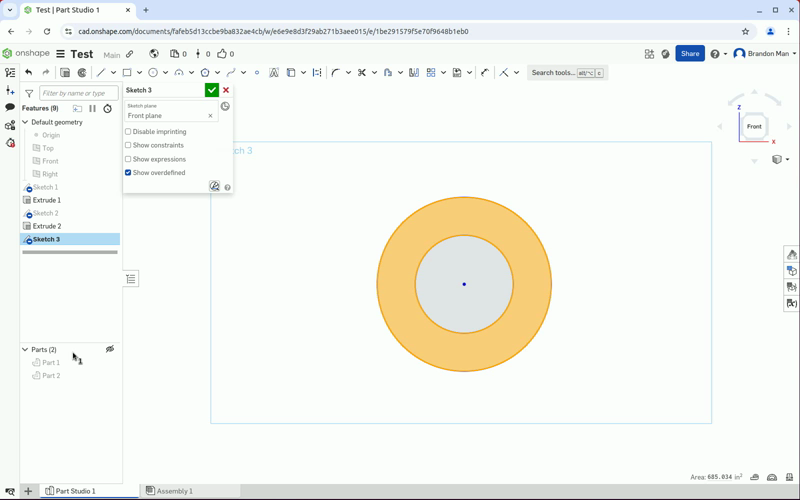
key(shift+y)
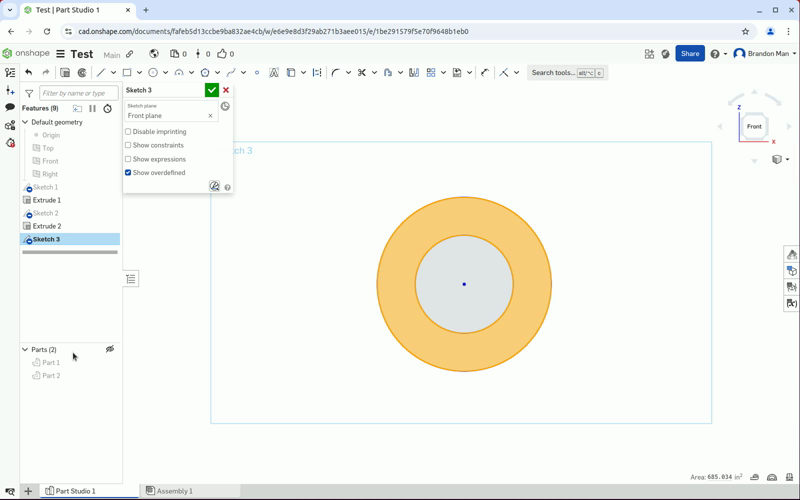
key(shift+e)
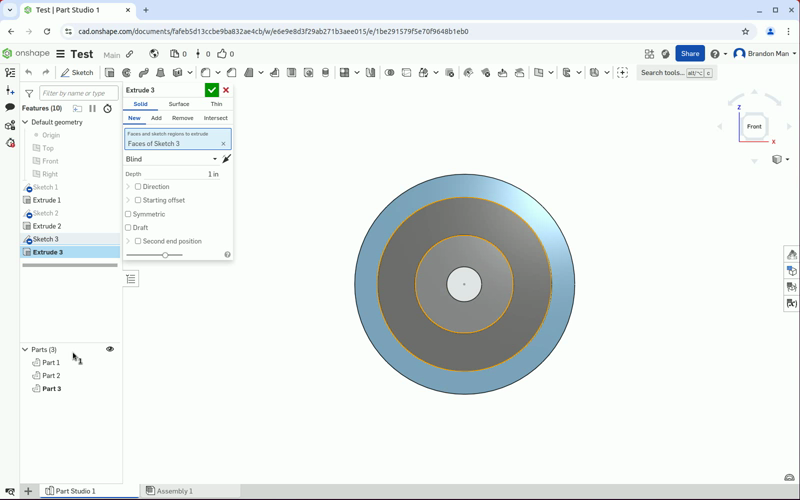
mouse_move(143, 106)
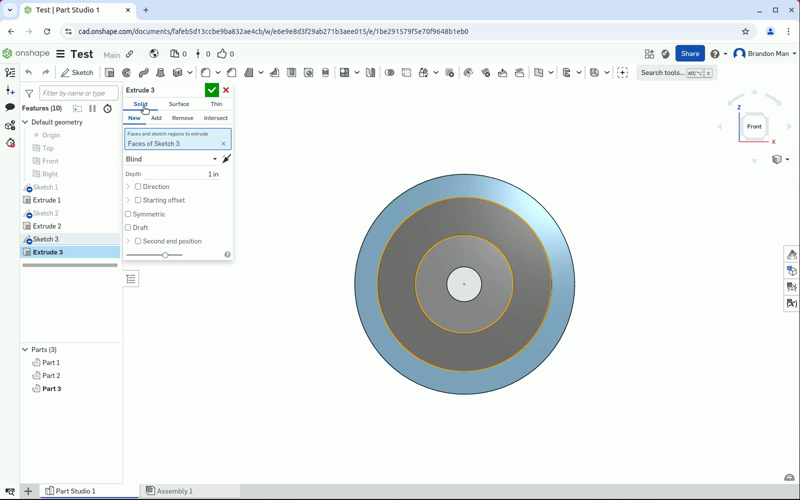
click(143, 106)
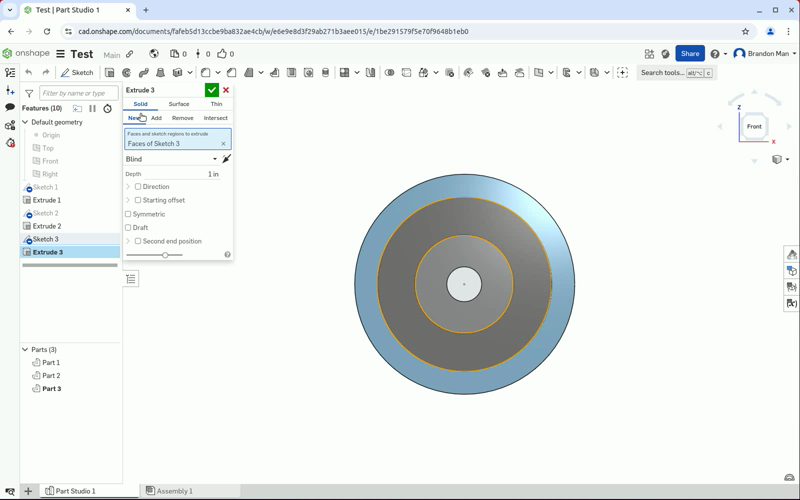
mouse_move(137, 120)
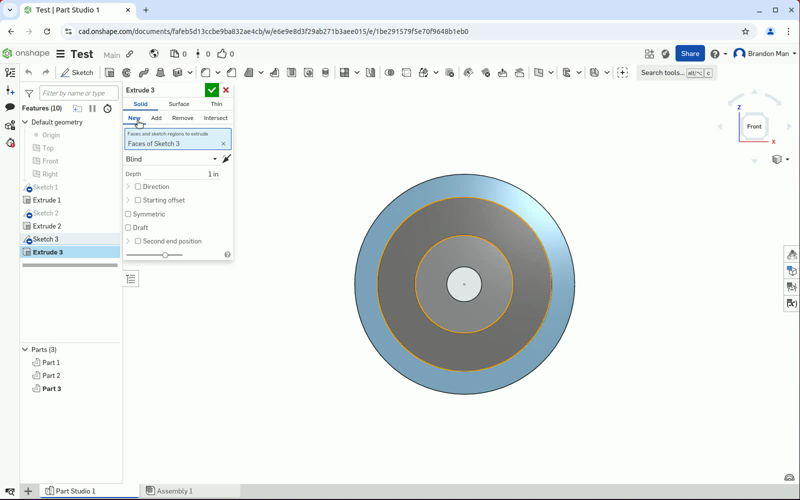
click(137, 120)
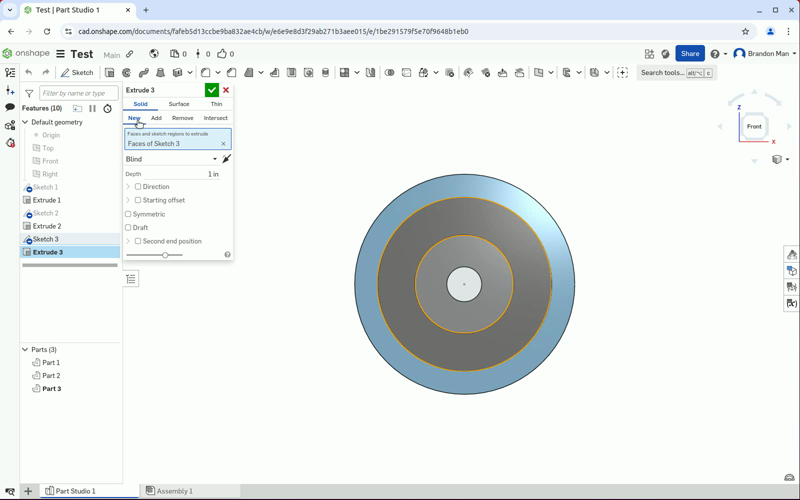
key(tab, 4)
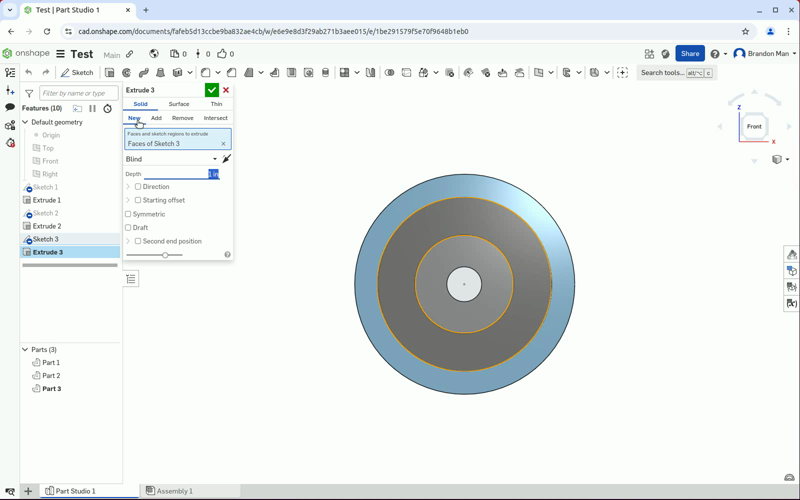
text(7.702)
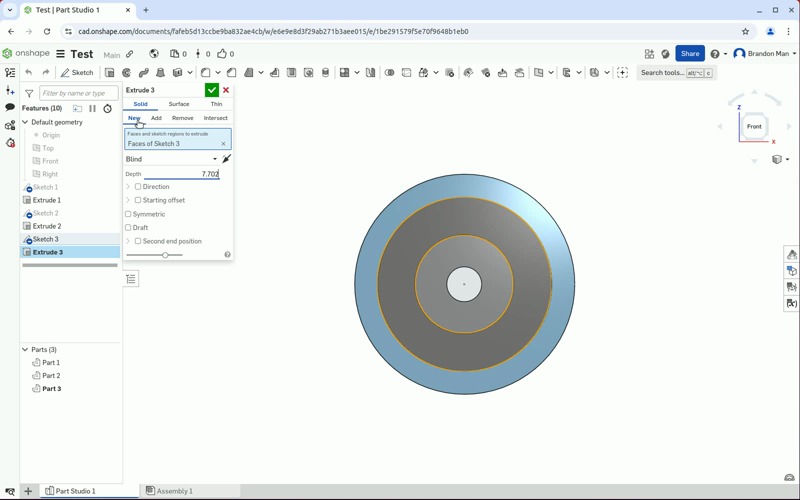
key(tab, 3)
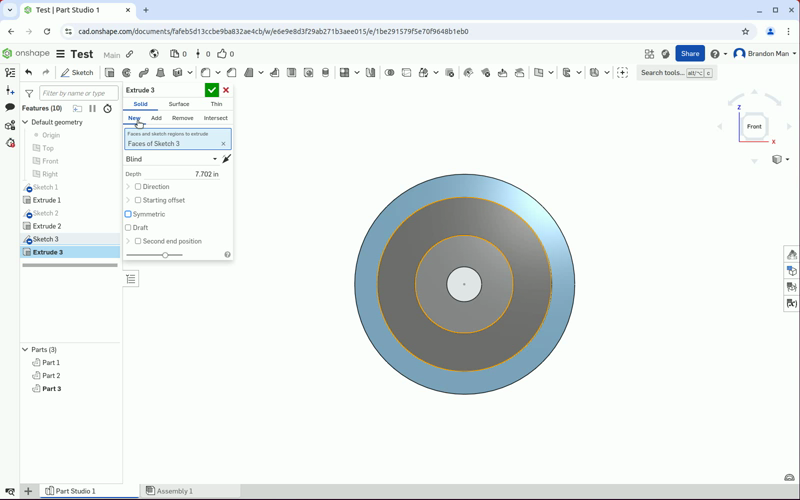
key(space)
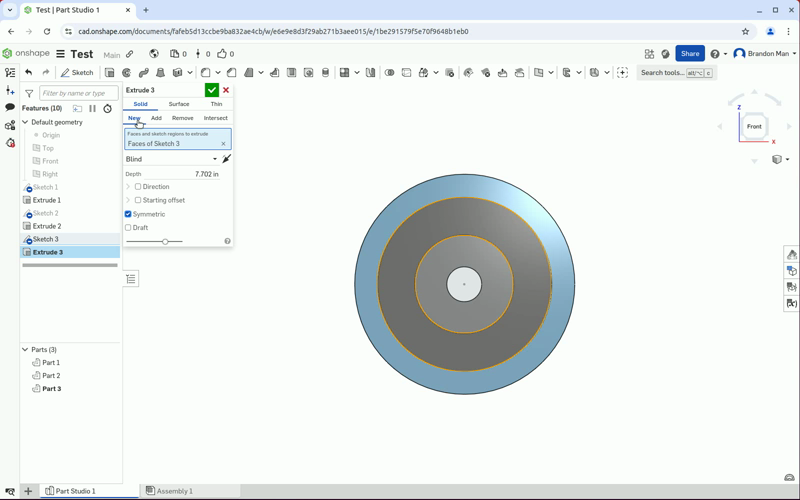
key(enter)
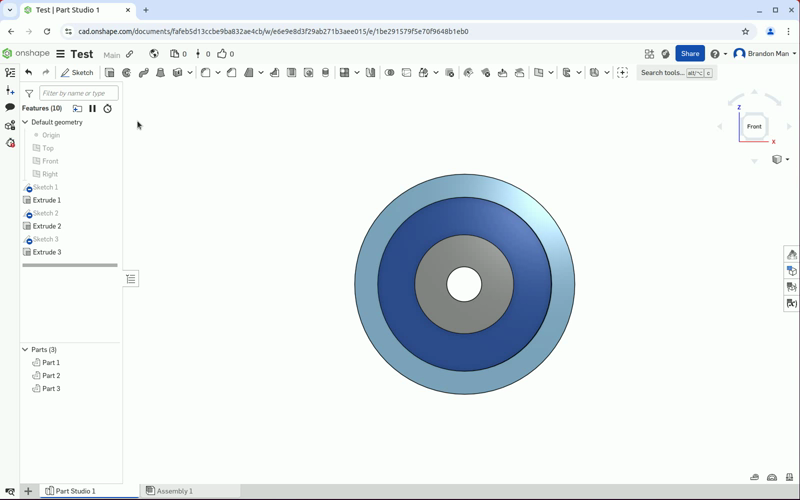
key(shift+h)
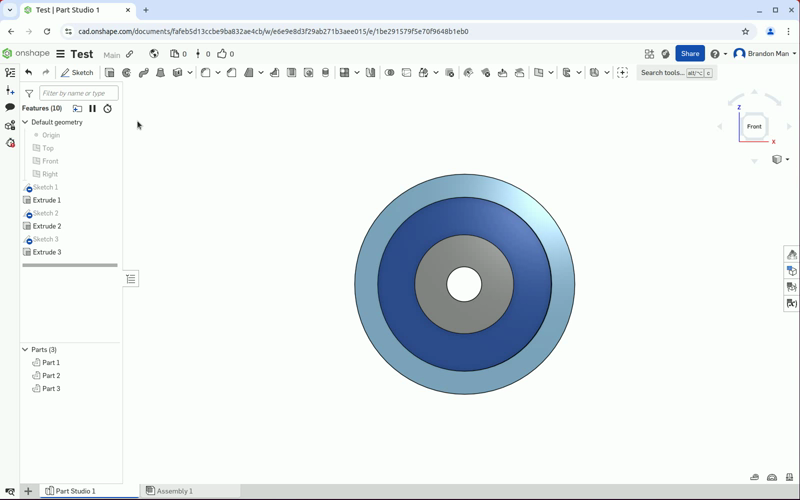
key(shift+h)
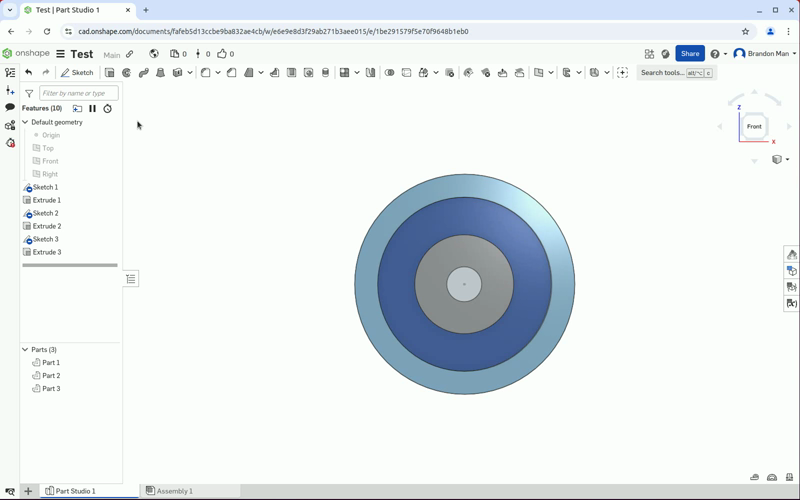
key(shift+7)
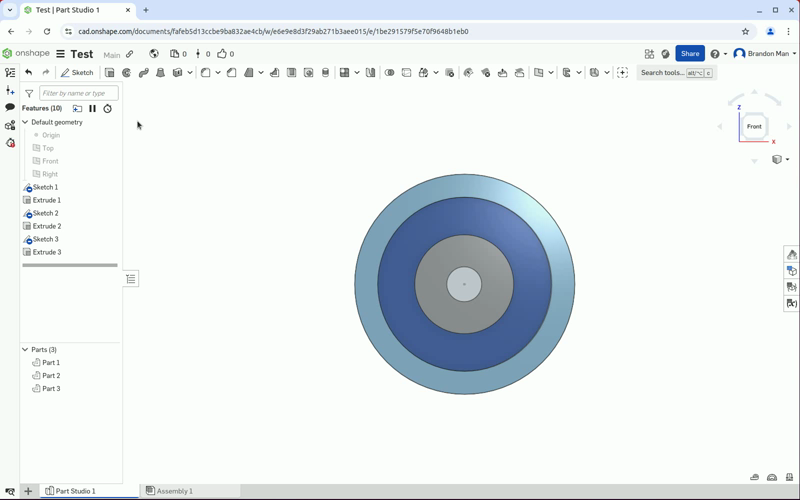
key(left, 2)
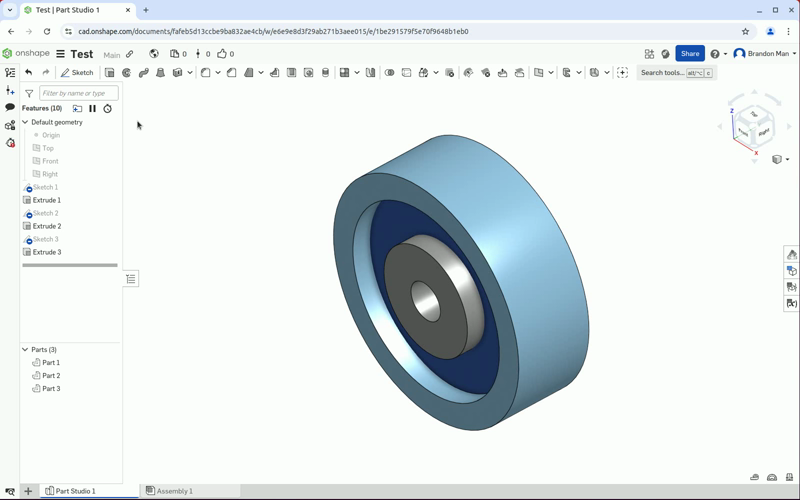
key(down, 2)
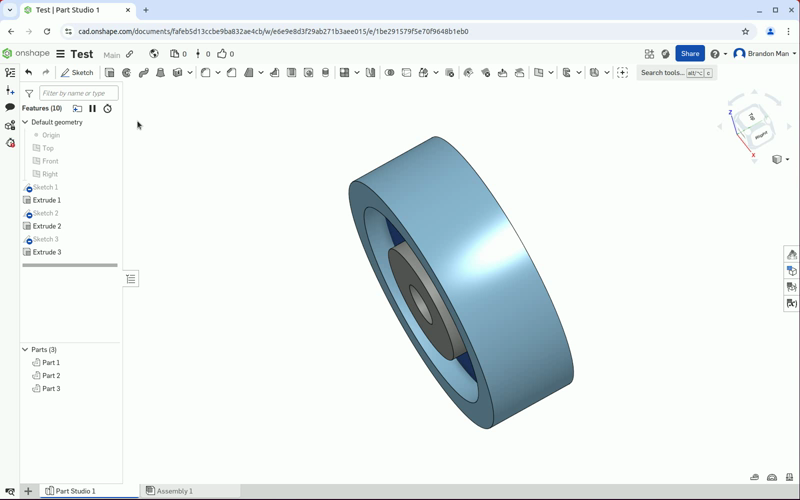
key(up, 2)
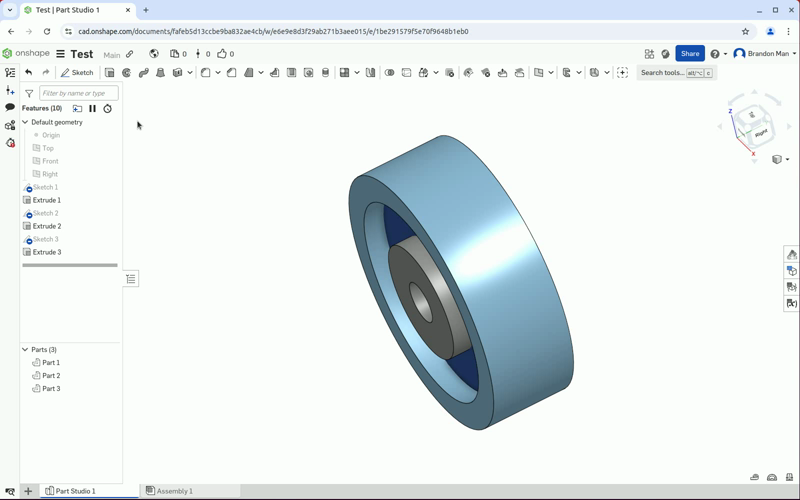
key(right, 2)
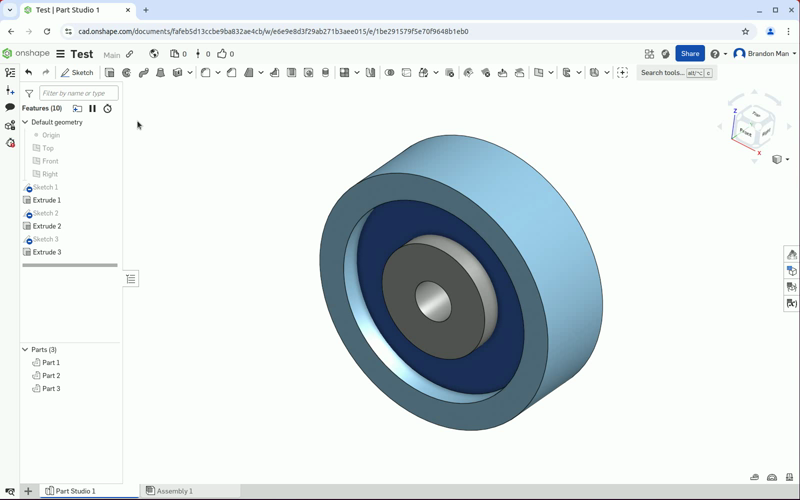
mouse_move(73, 189)
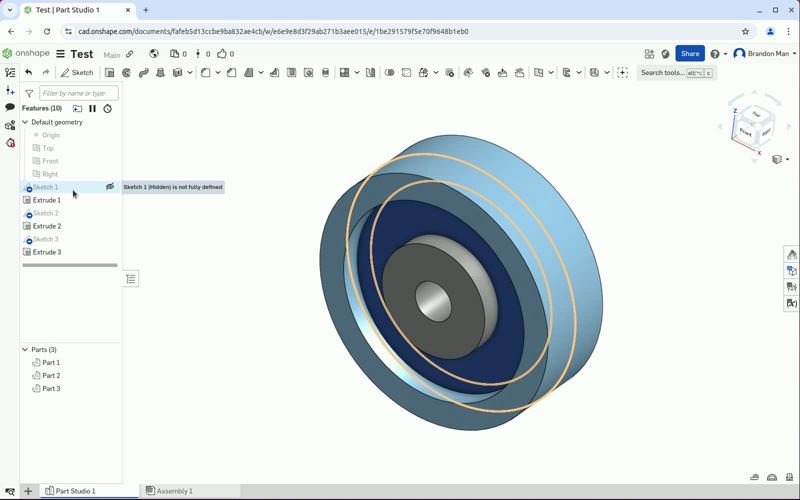
click(73, 189)